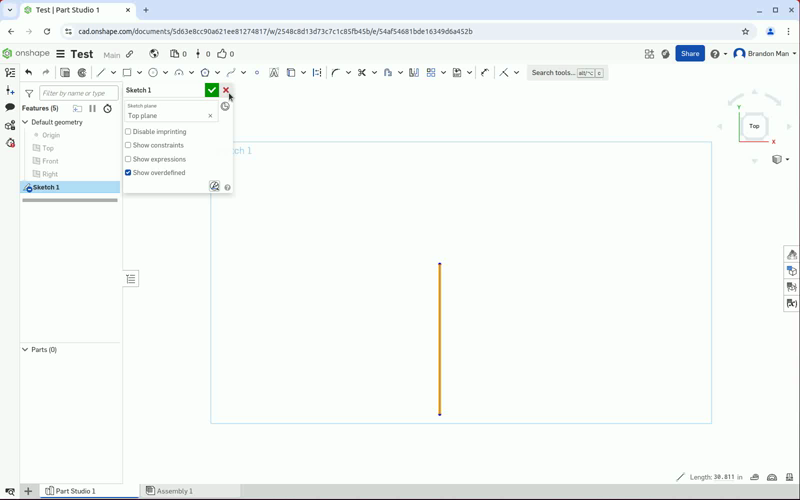
key(shift+h)
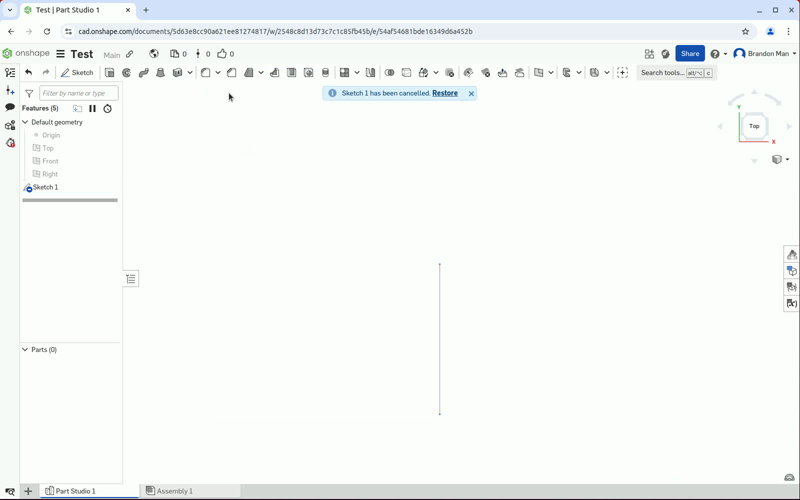
mouse_move(73, 352)
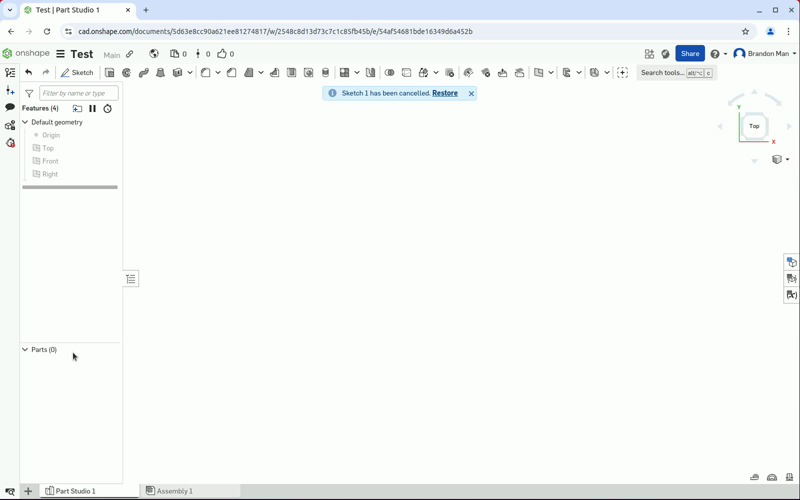
key(y)
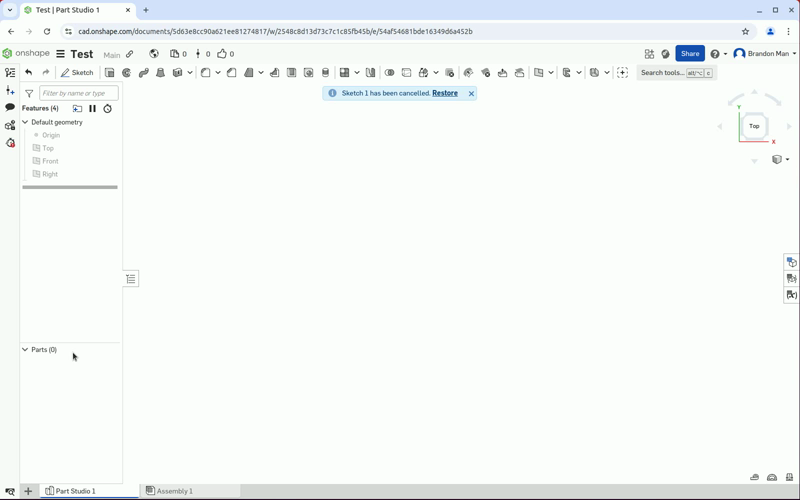
key(shift+p)
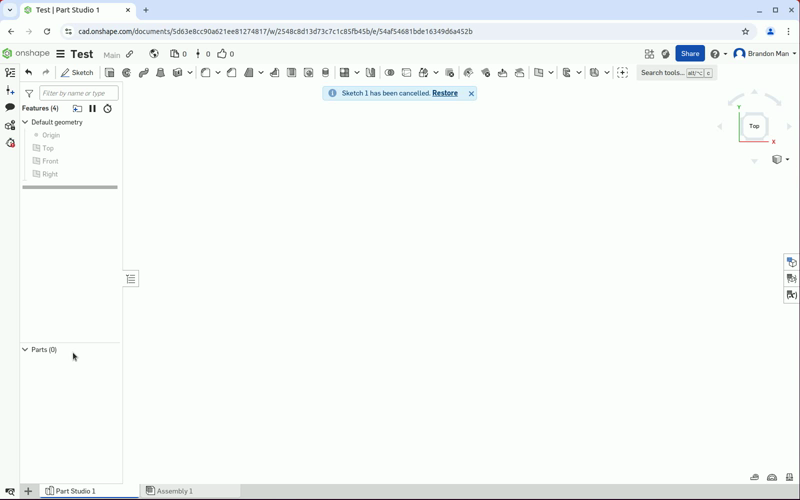
key(space)
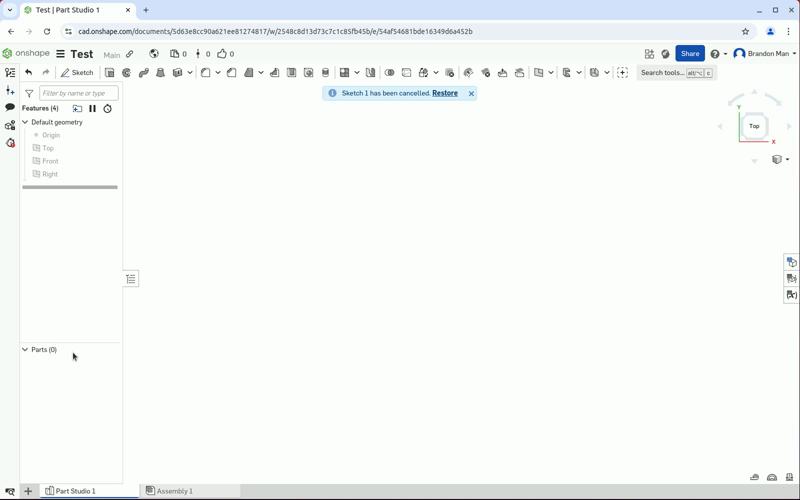
key_down(shift)
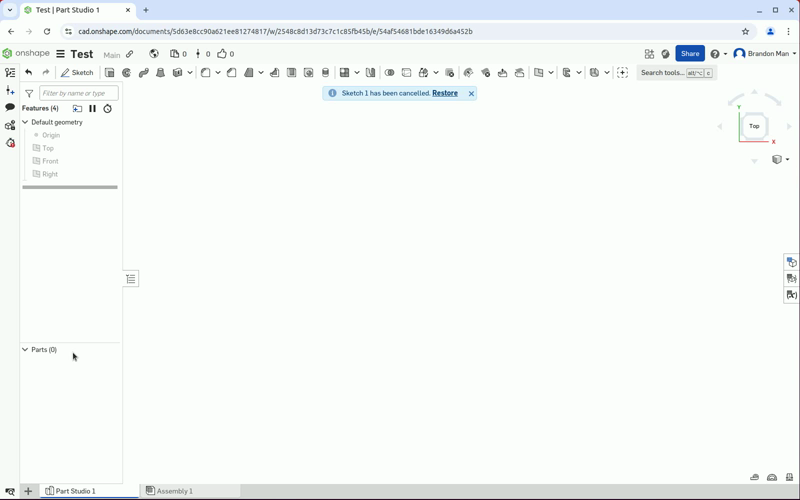
key(up)
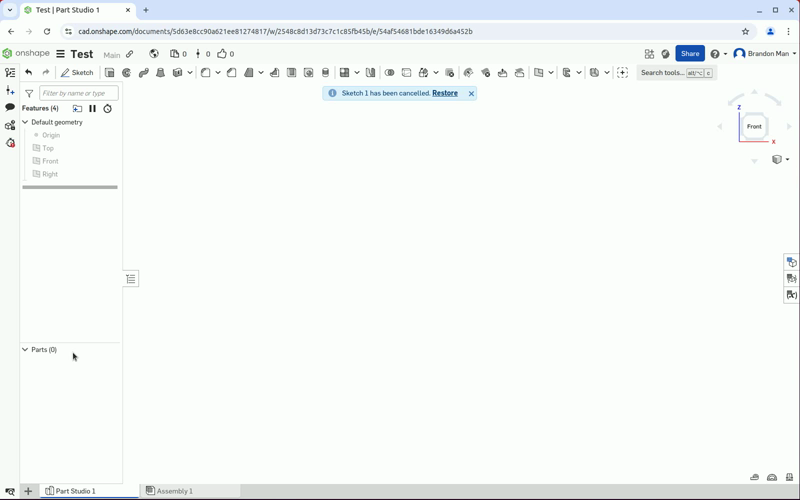
key_up(shift)
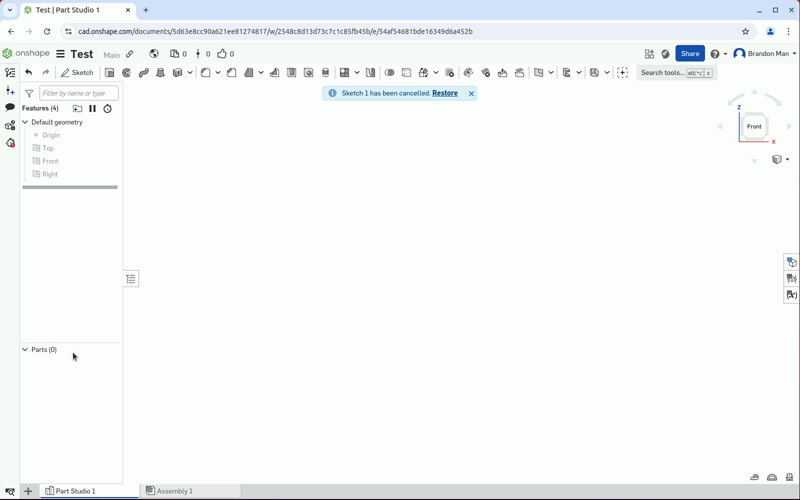
mouse_move(73, 352)
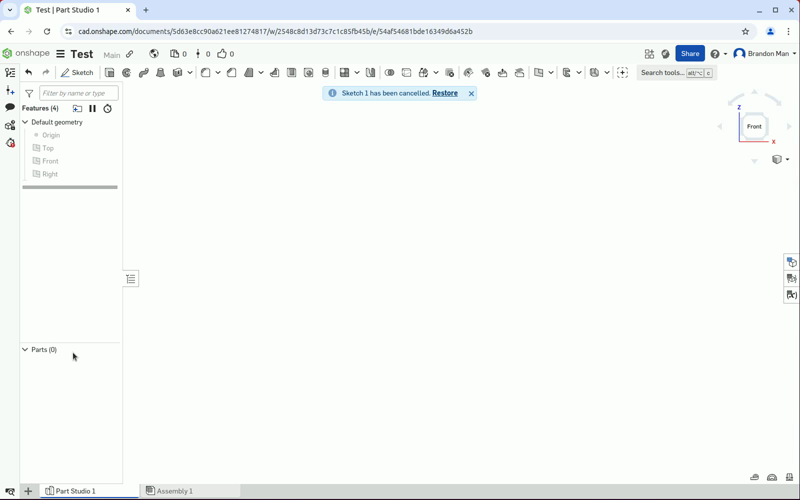
key(shift+y)
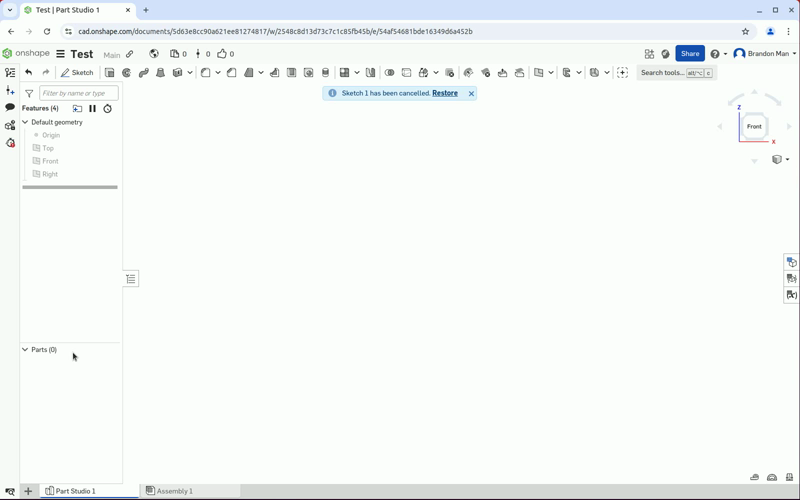
key(shift+s)
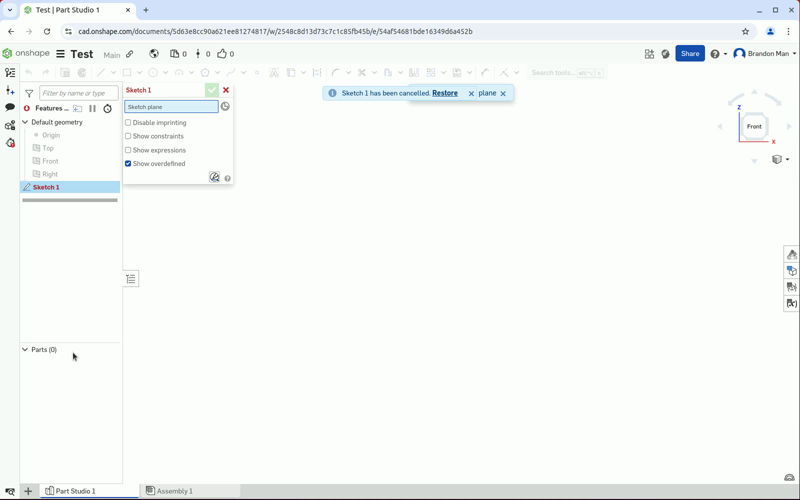
mouse_move(73, 163)
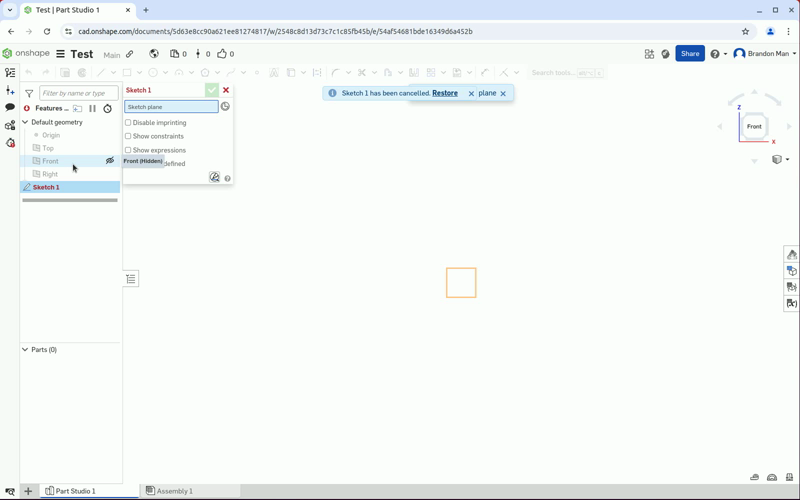
click(73, 163)
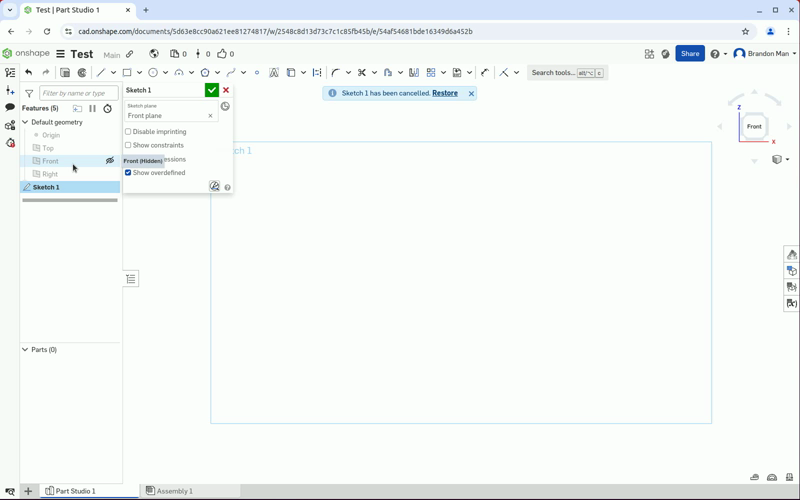
mouse_move(73, 352)
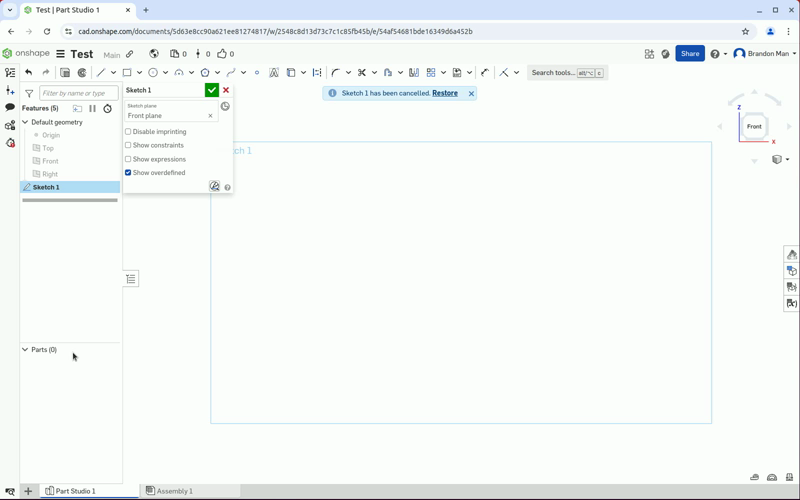
key(y)
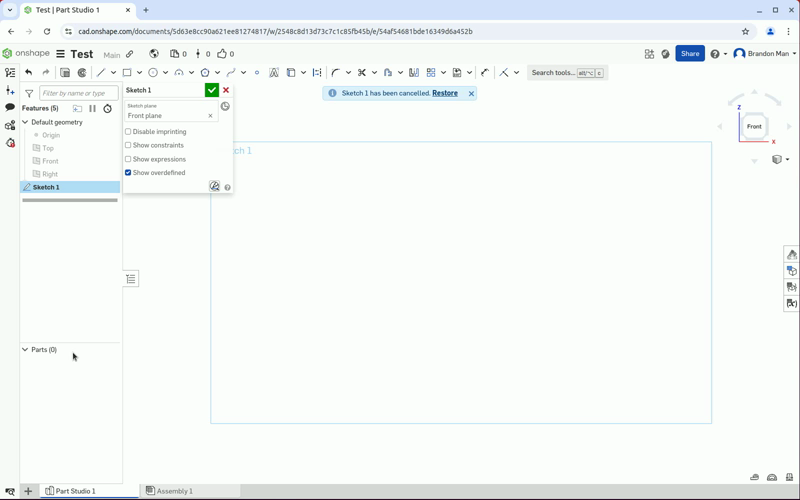
key(l)
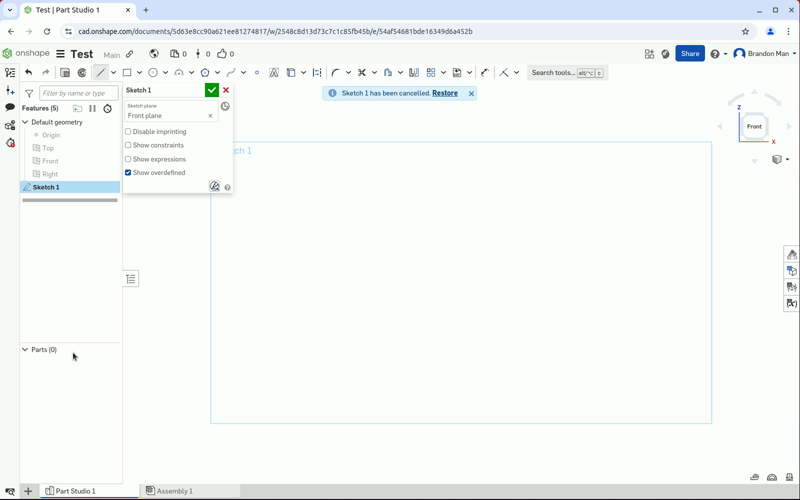
key_down(shift)
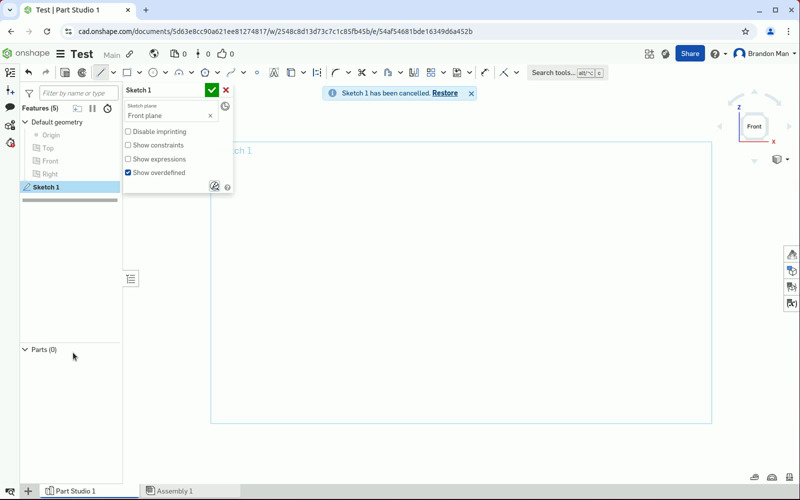
mouse_move(460, 282)
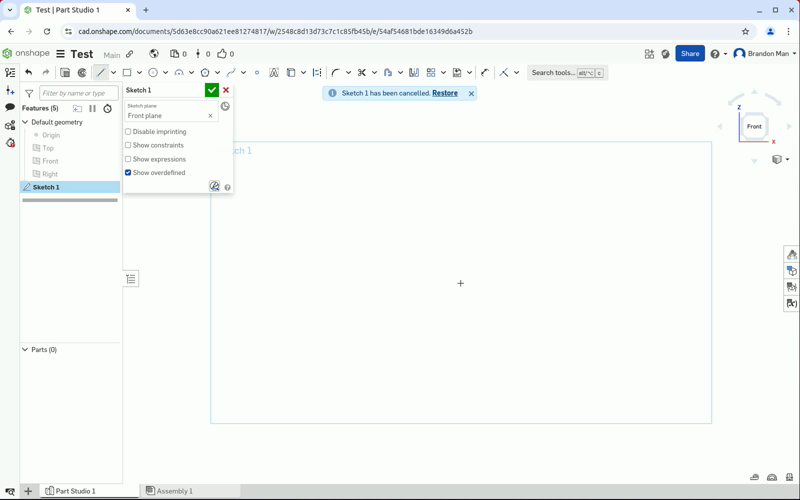
click(460, 282)
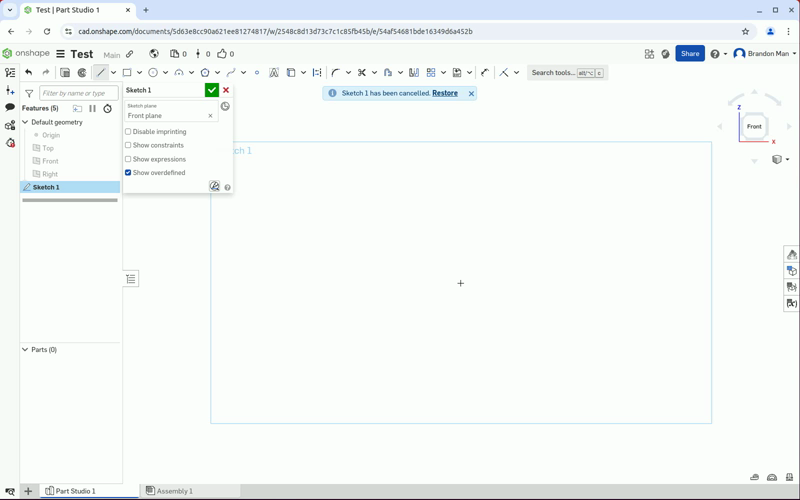
key_up(shift)
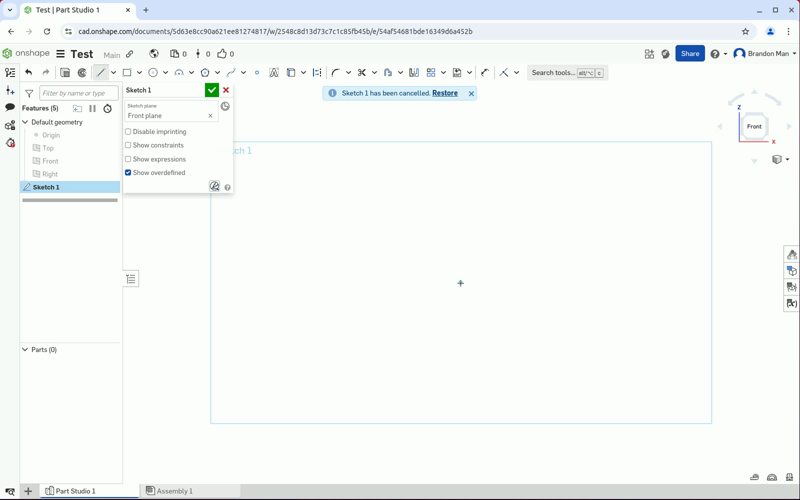
key_down(shift)
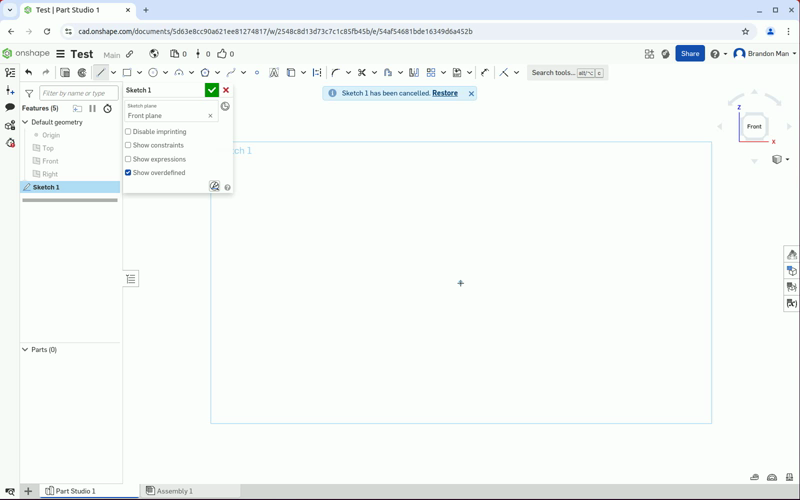
mouse_move(573, 282)
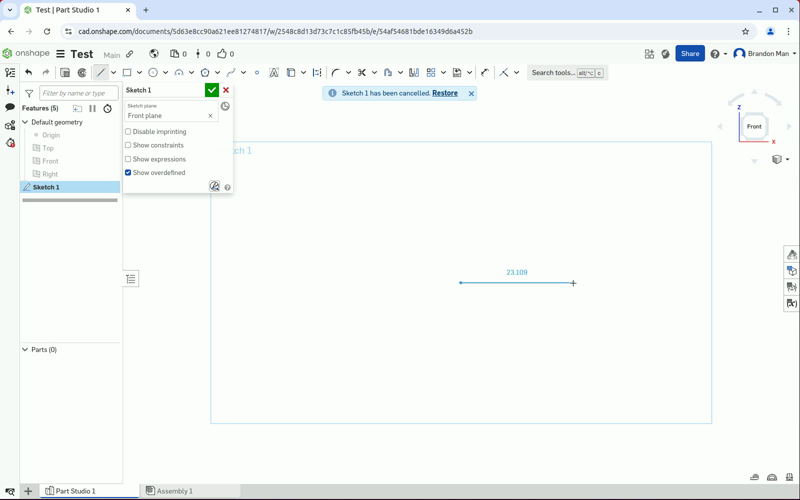
click(573, 282)
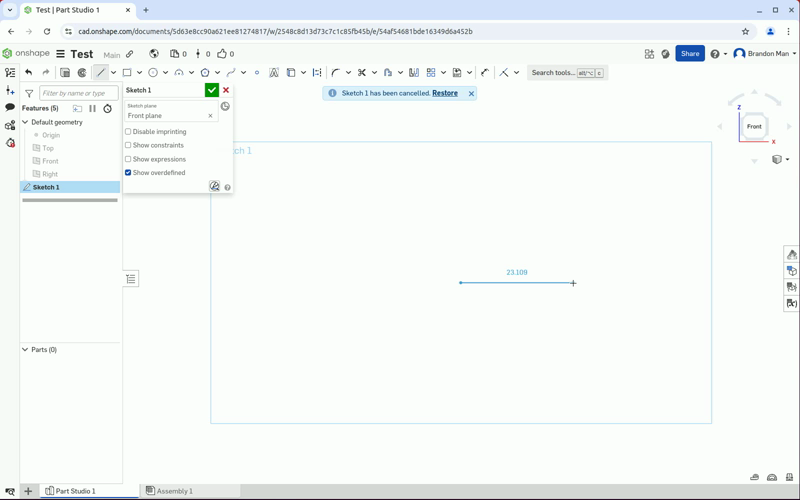
key_up(shift)
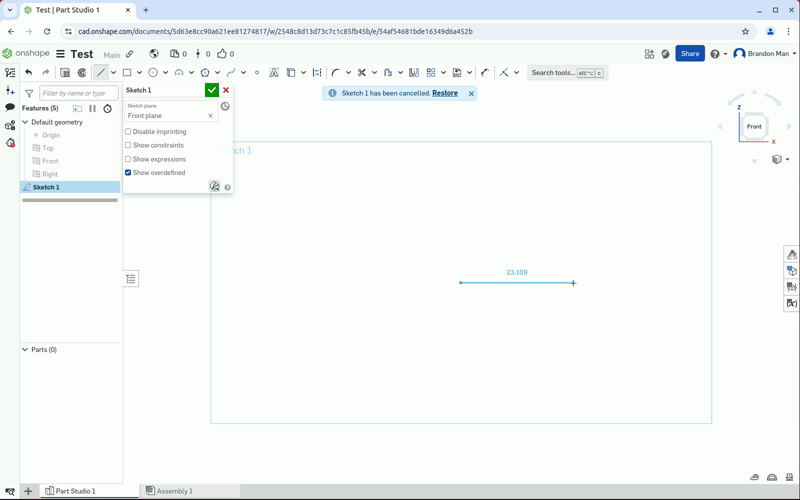
key_down(shift)
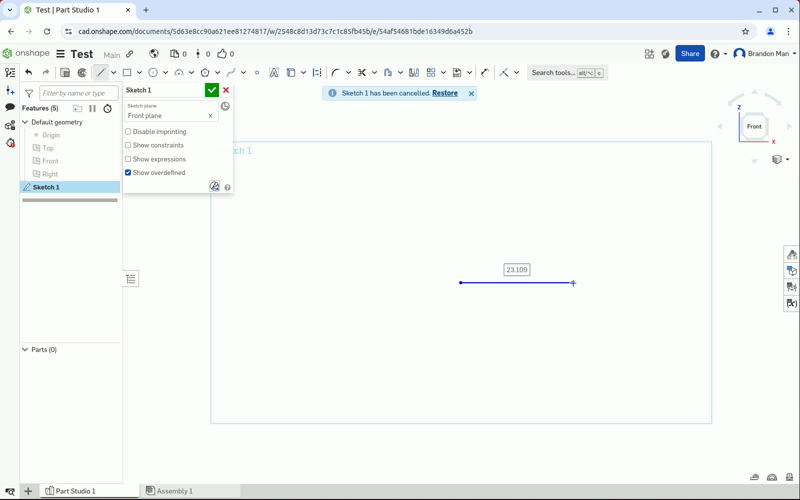
mouse_move(573, 208)
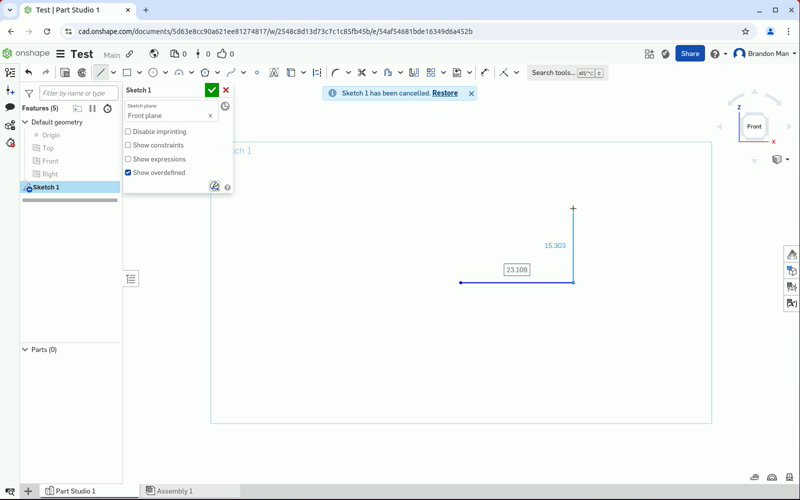
click(573, 208)
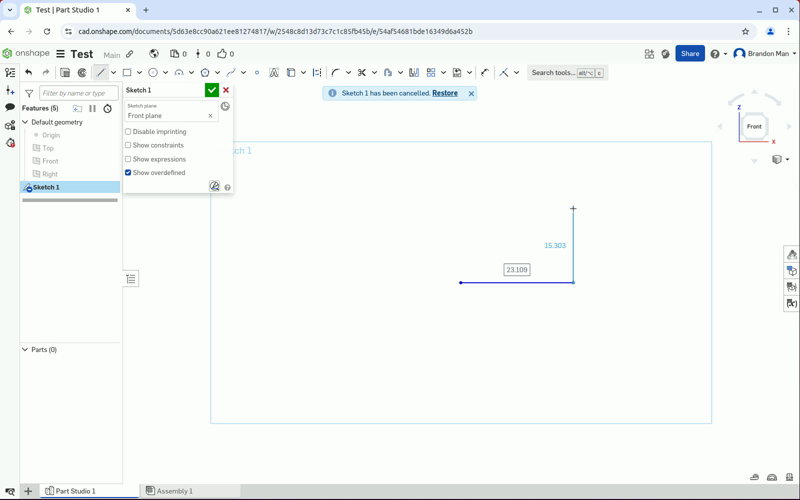
key_up(shift)
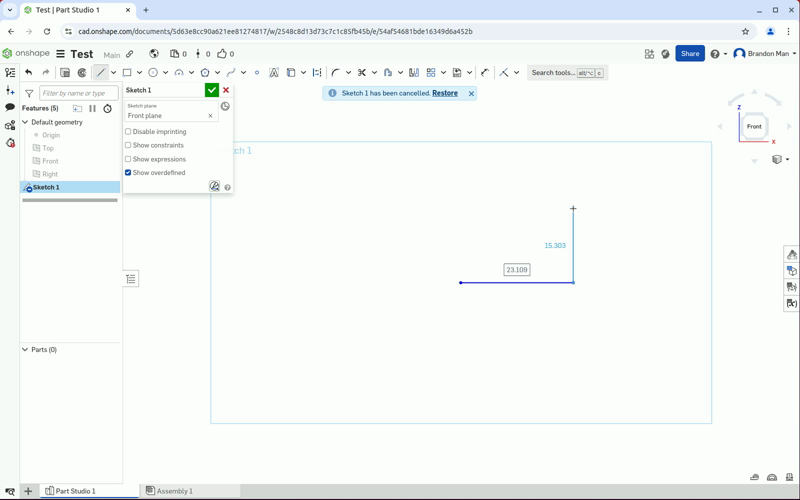
key_down(shift)
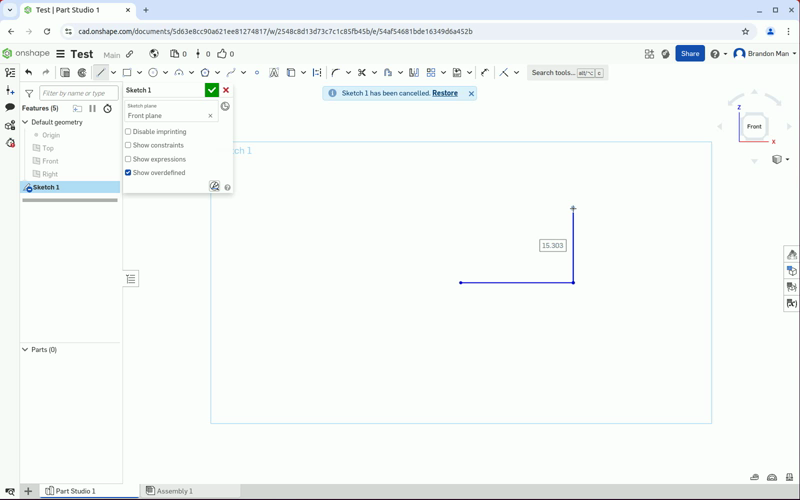
mouse_move(460, 208)
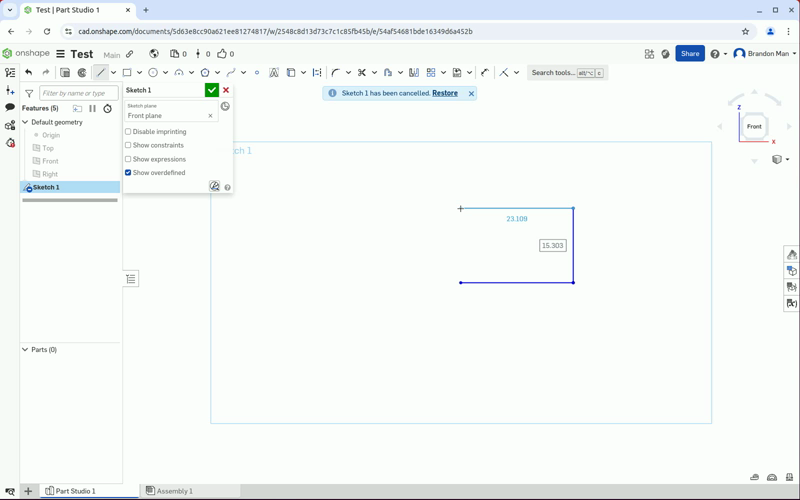
click(460, 208)
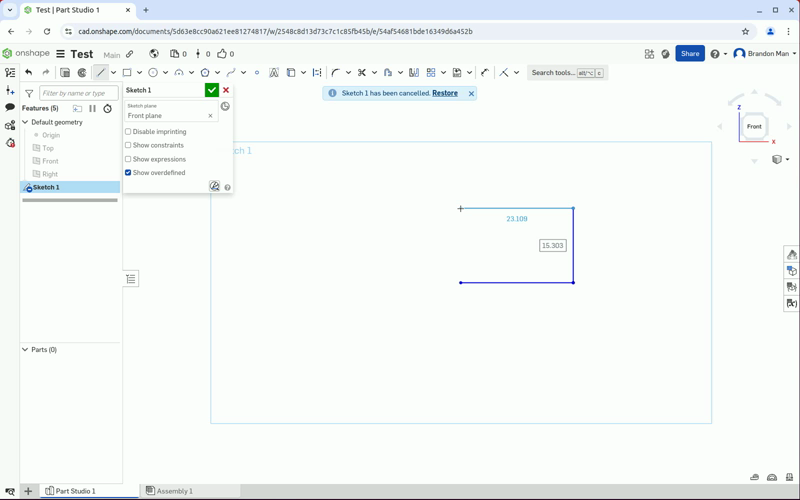
key_up(shift)
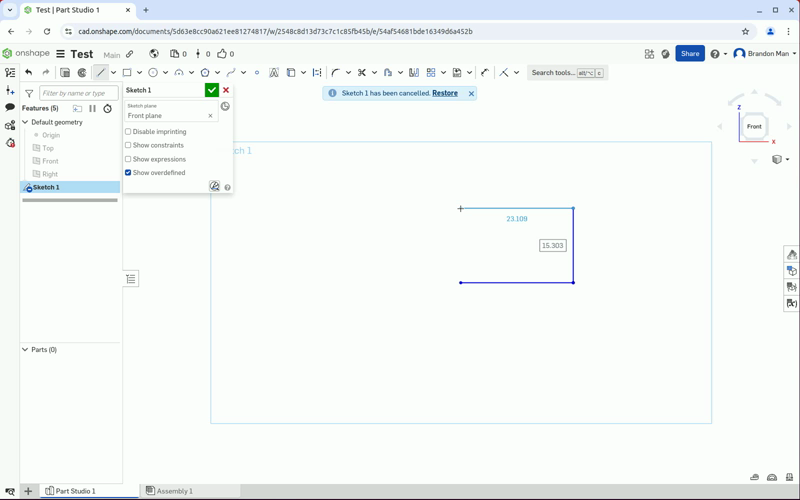
key_down(shift)
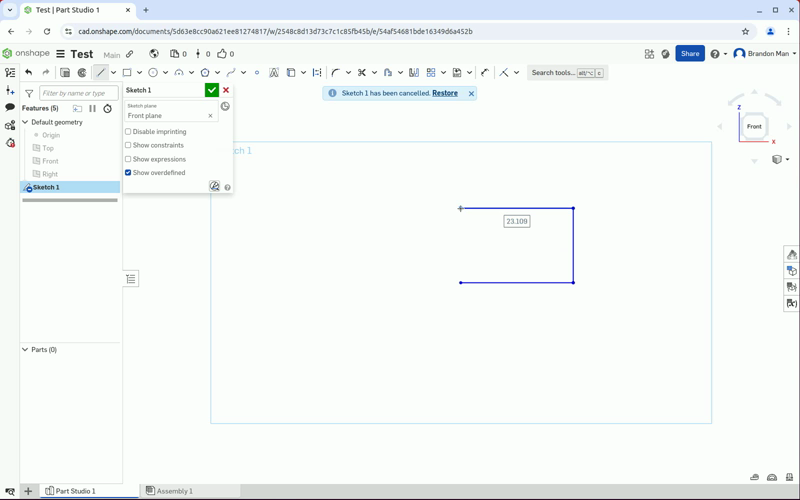
mouse_move(460, 282)
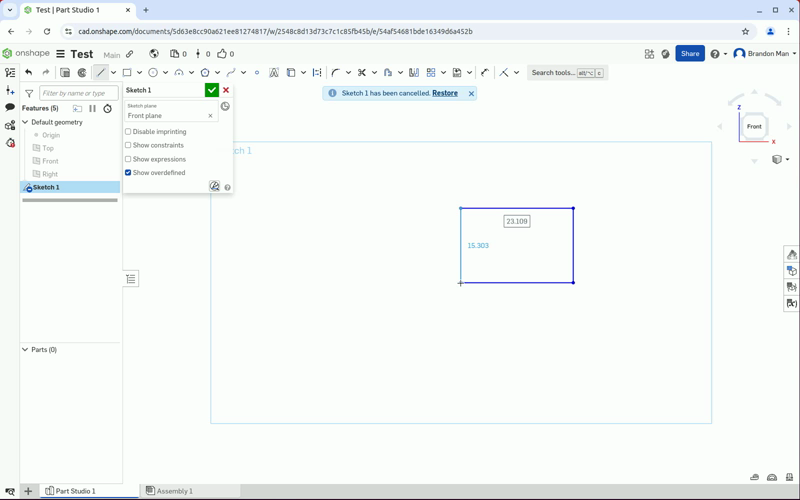
key_up(shift)
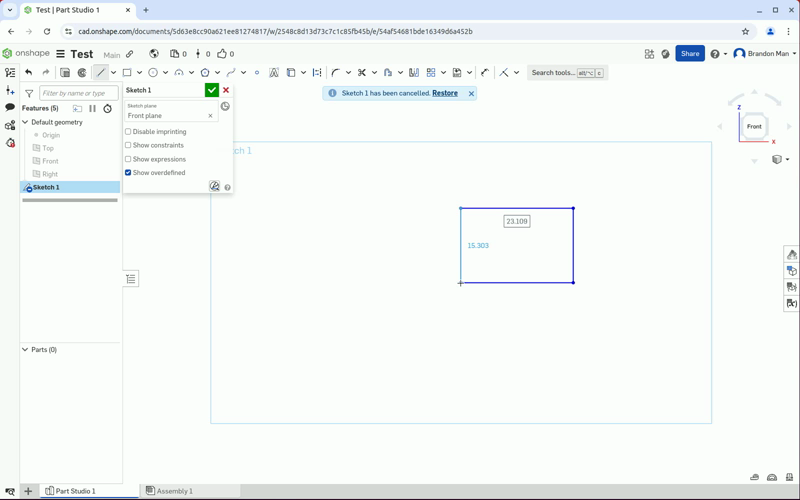
click(460, 282)
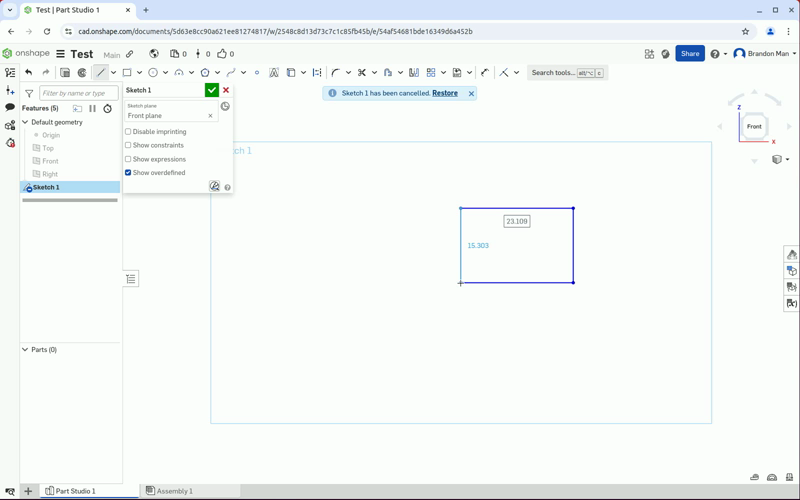
key(esc)
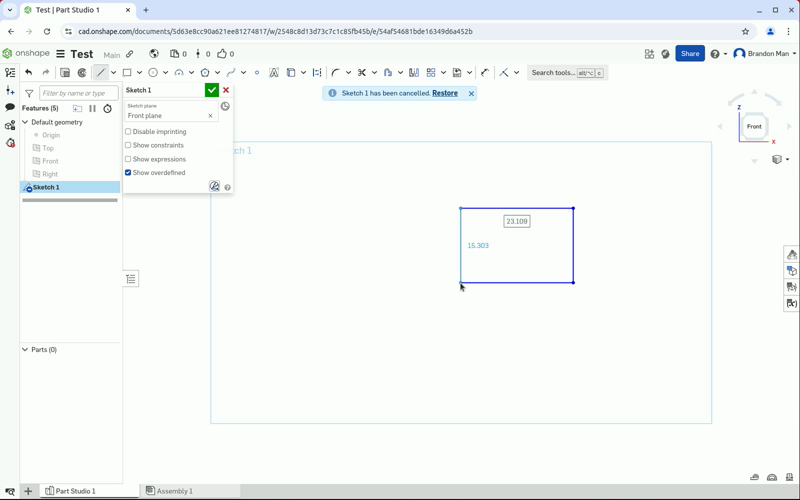
mouse_move(503, 266)
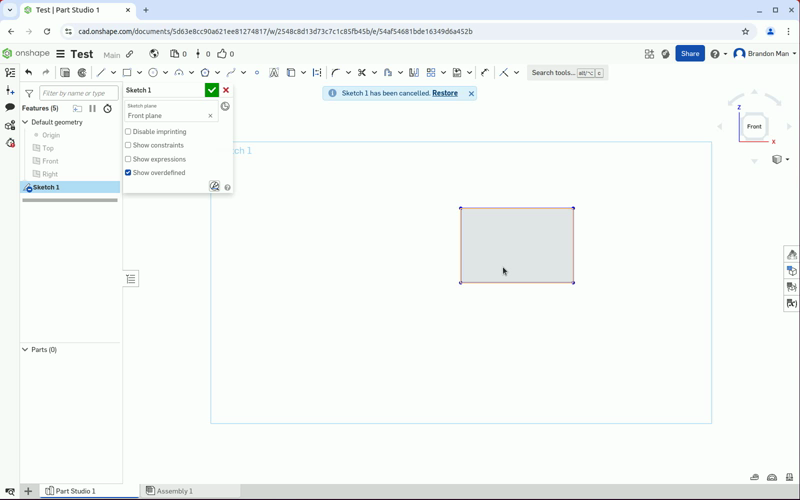
click(503, 266)
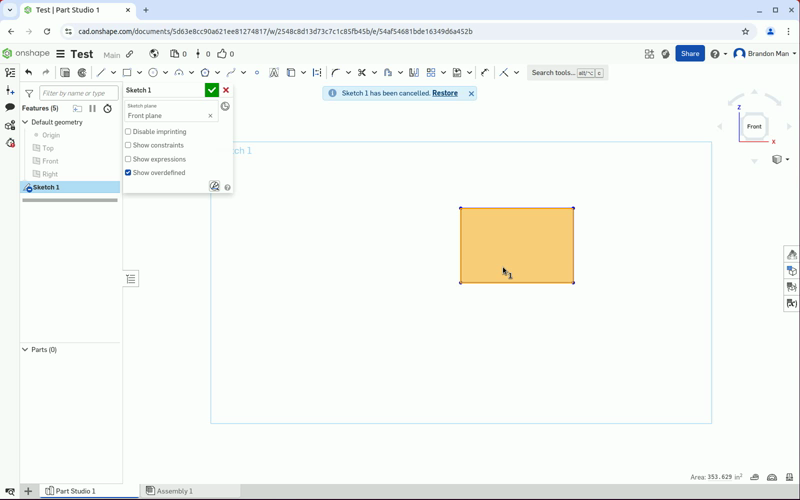
mouse_move(73, 352)
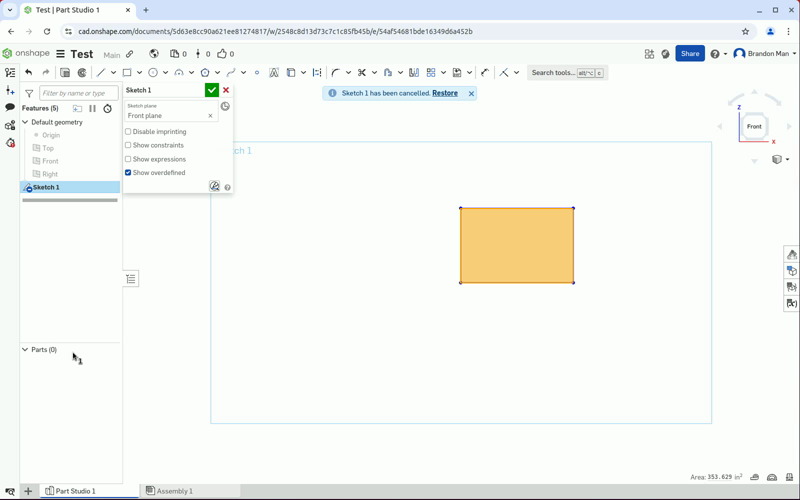
key(shift+y)
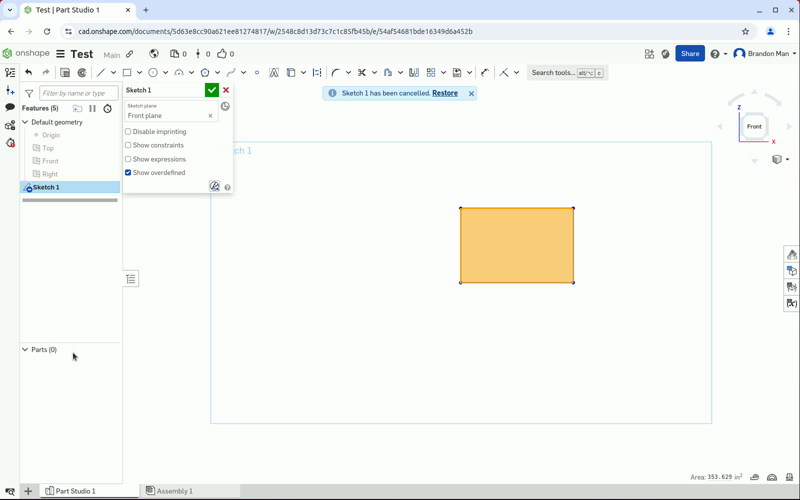
key(shift+e)
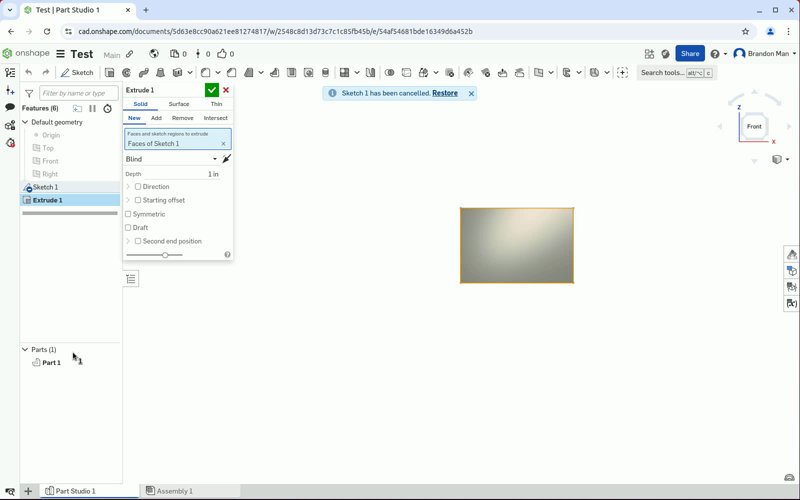
mouse_move(143, 106)
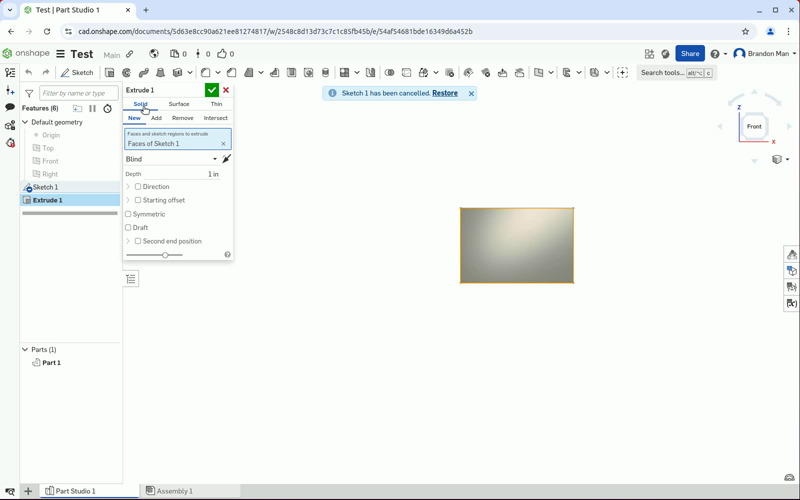
click(143, 106)
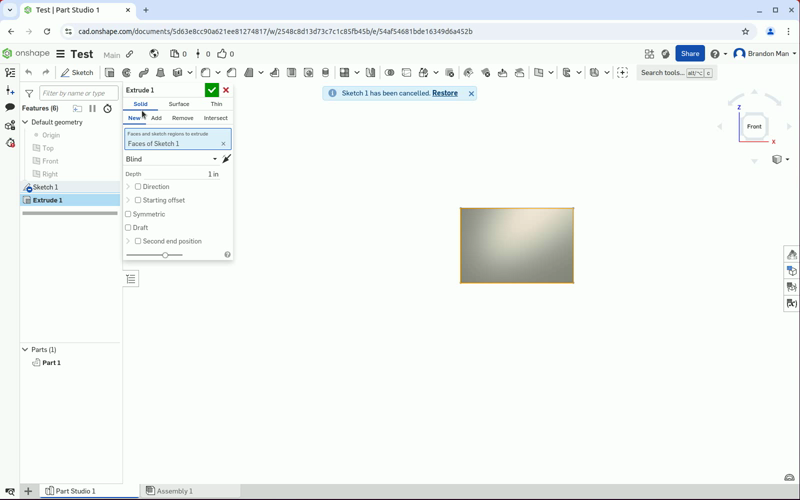
mouse_move(137, 120)
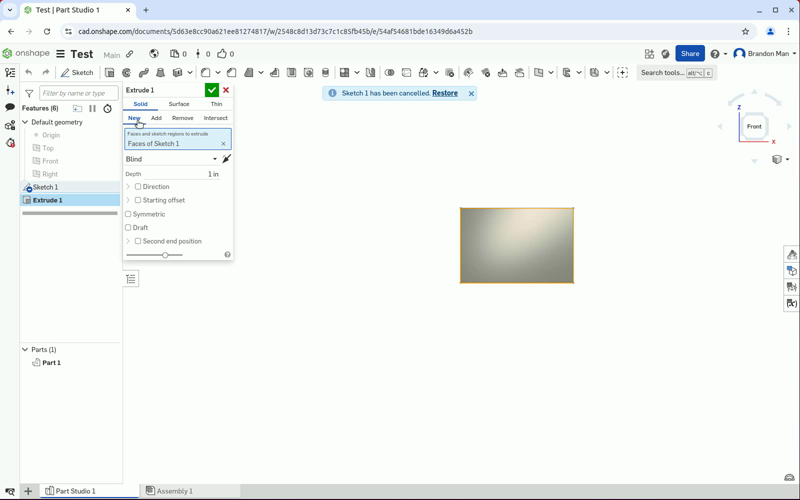
click(137, 120)
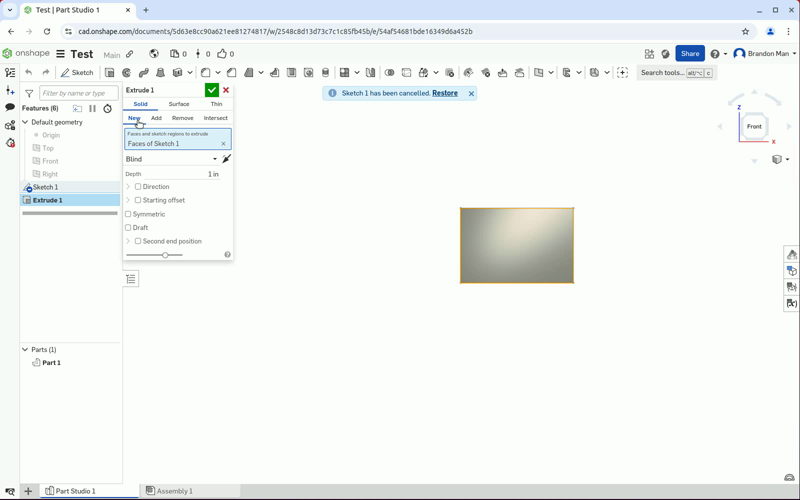
key(tab, 4)
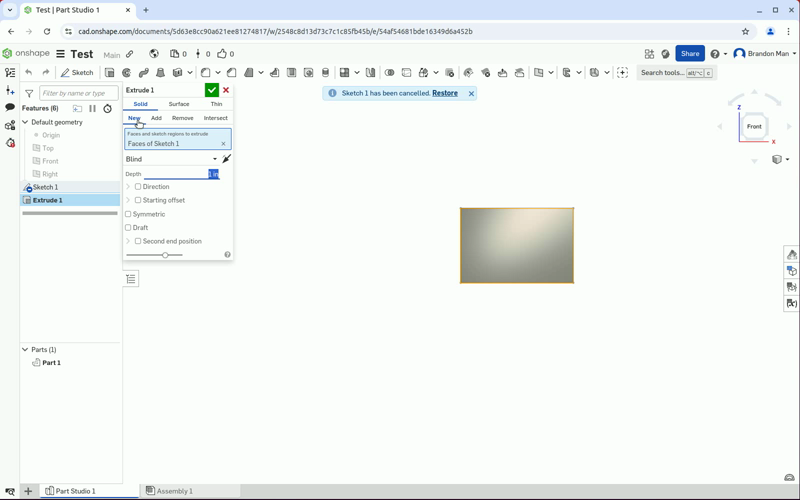
text(15.405)
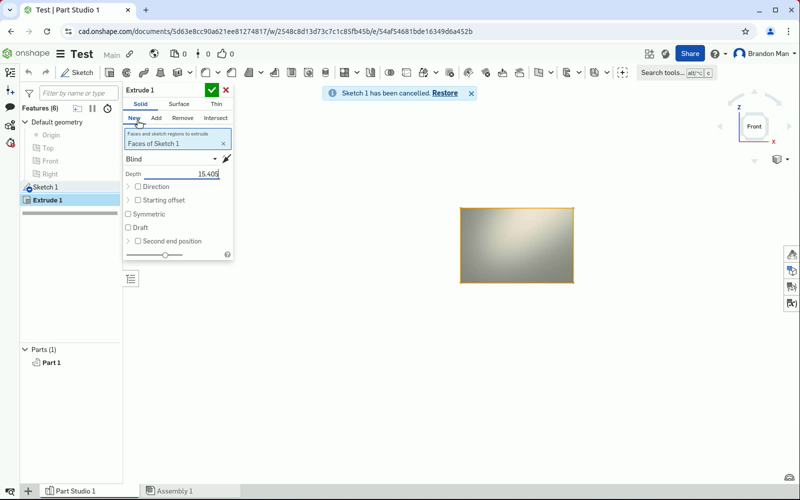
key(enter)
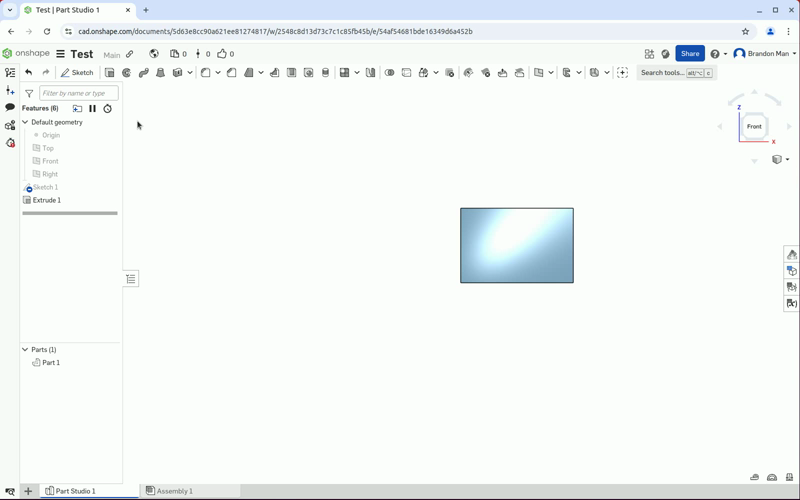
key(shift+h)
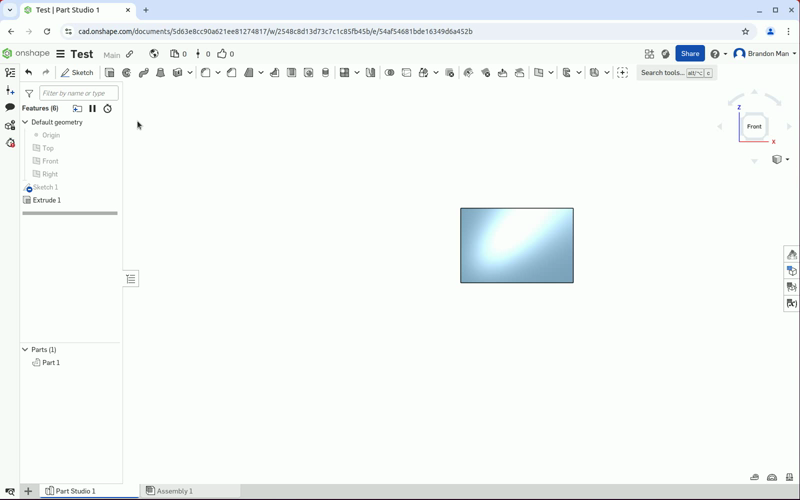
key(shift+h)
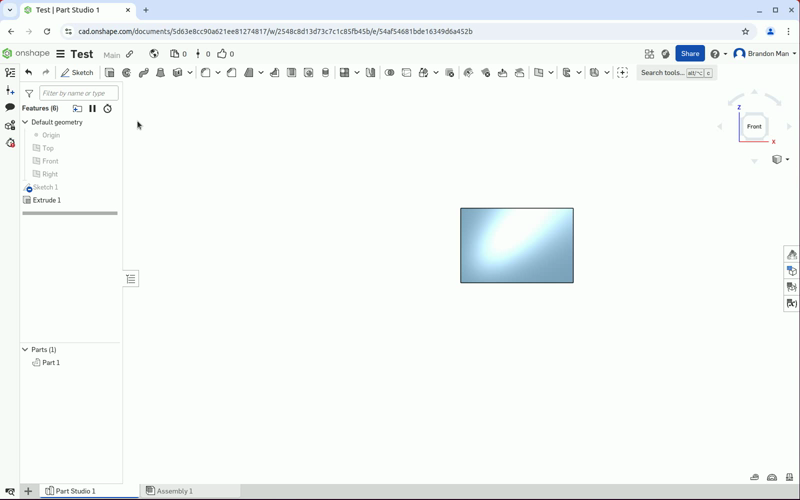
mouse_move(73, 189)
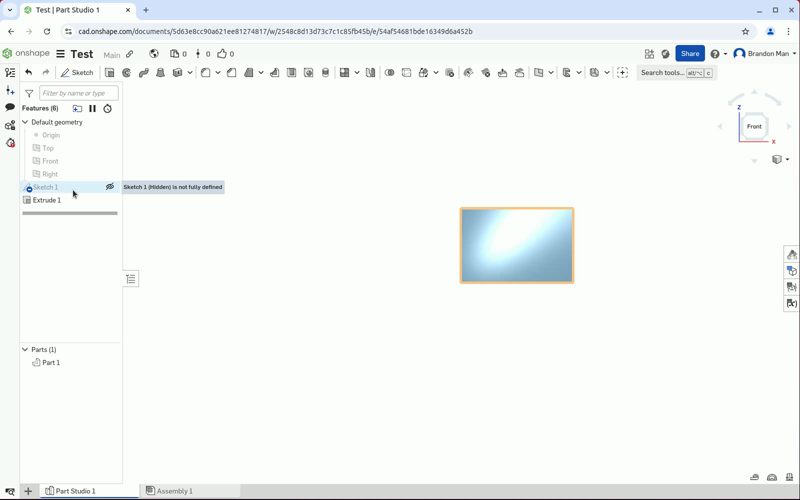
click(73, 189)
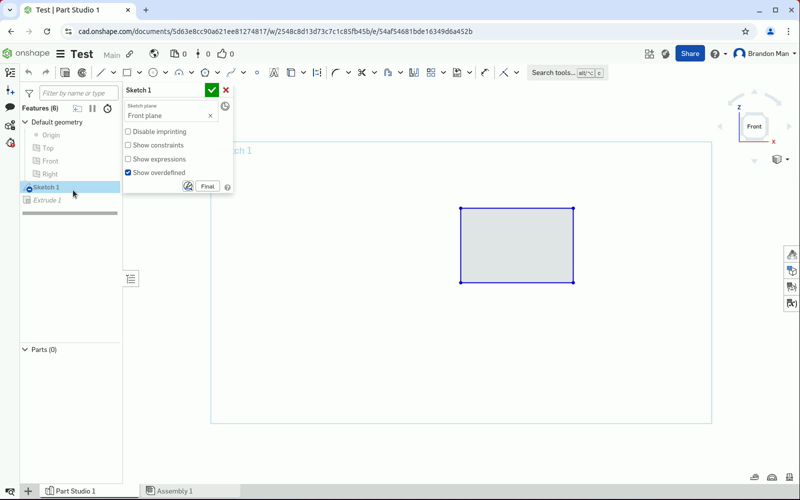
mouse_move(229, 92)
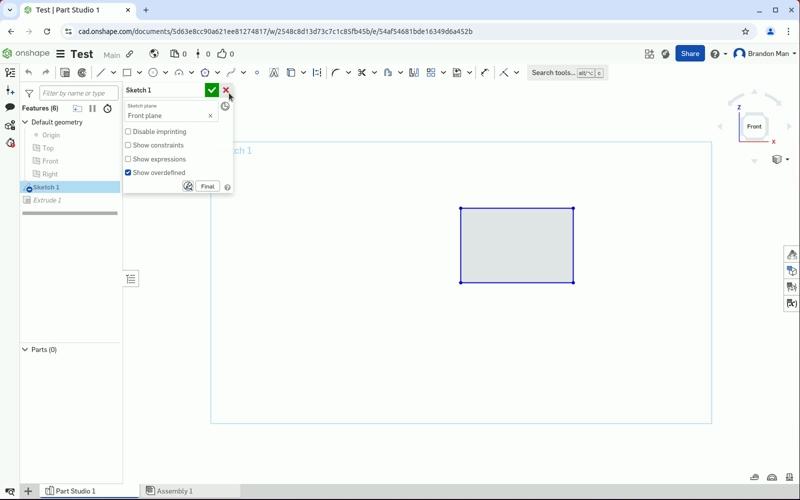
click(229, 92)
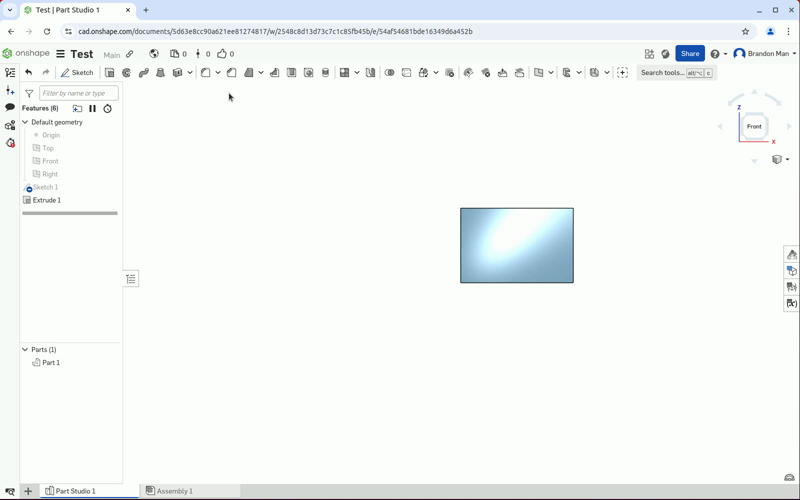
mouse_move(73, 352)
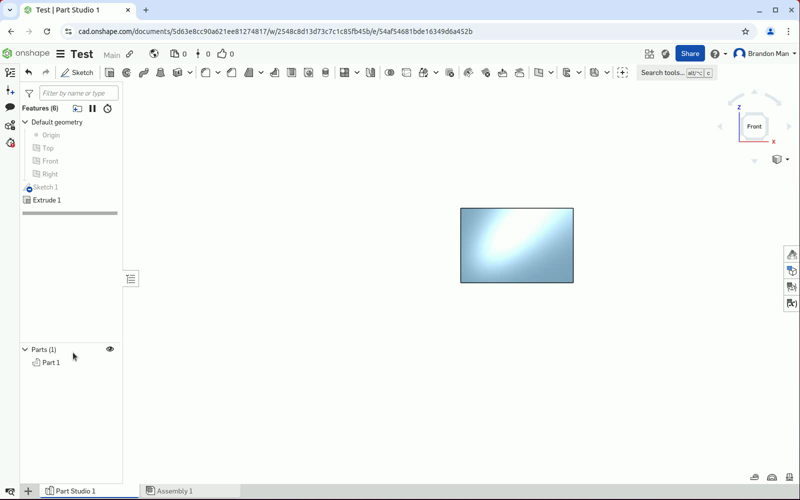
key(y)
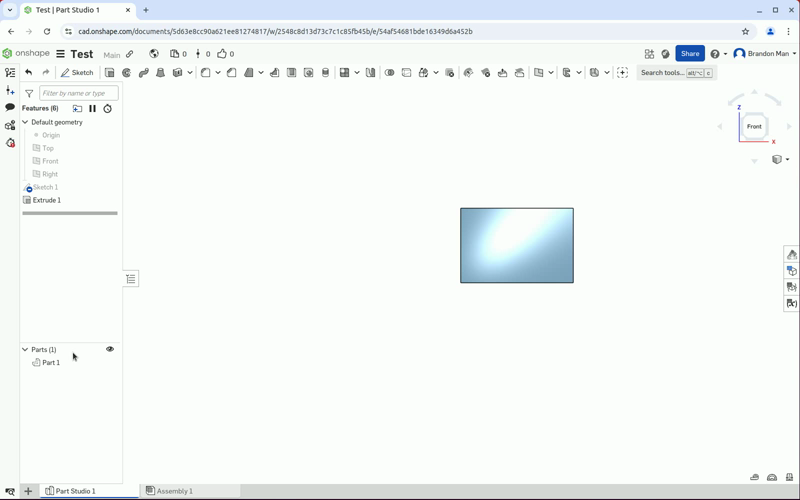
key(shift+p)
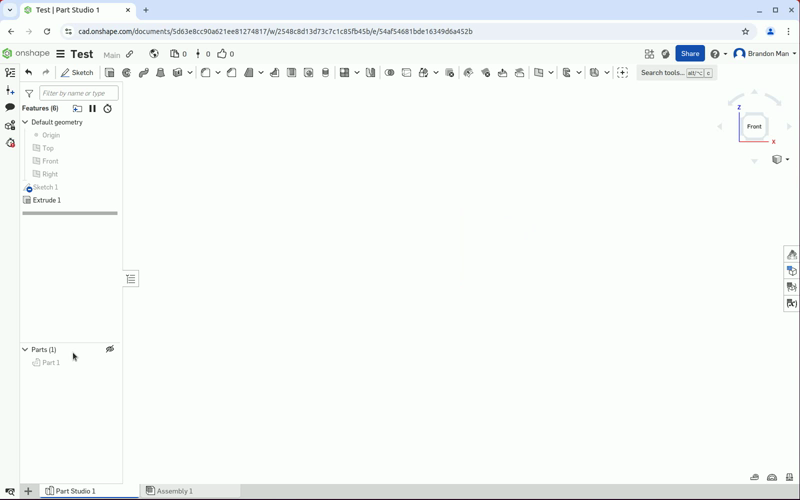
key(space)
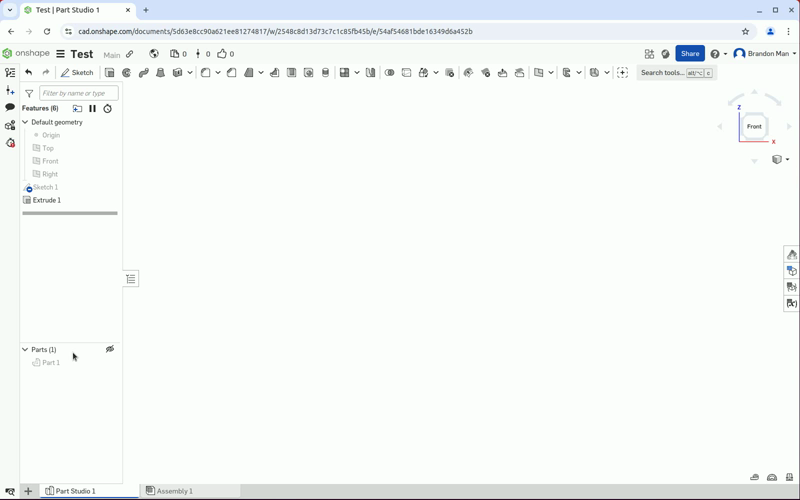
key_down(shift)
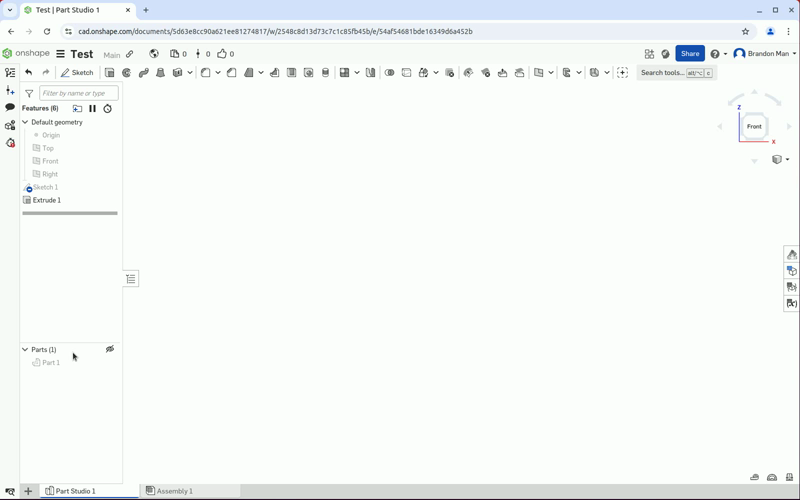
key(down)
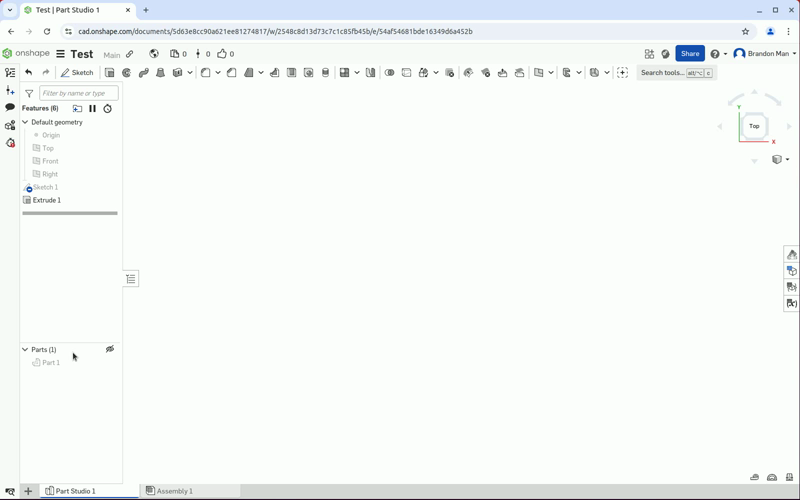
key_up(shift)
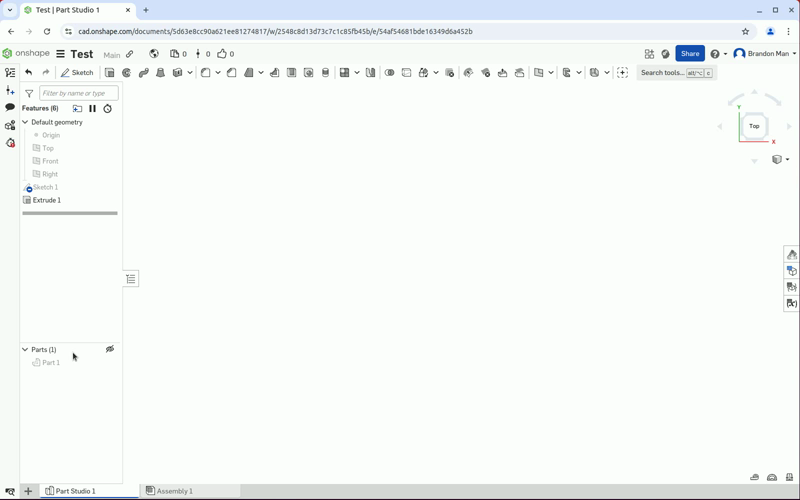
mouse_move(73, 352)
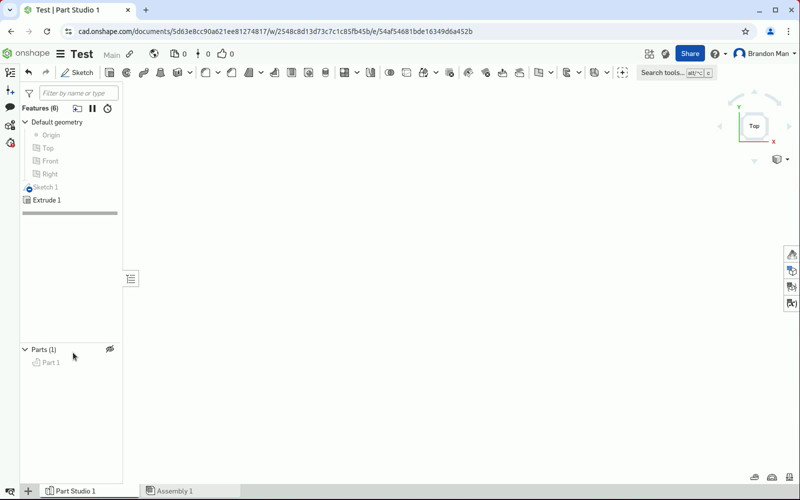
key(shift+y)
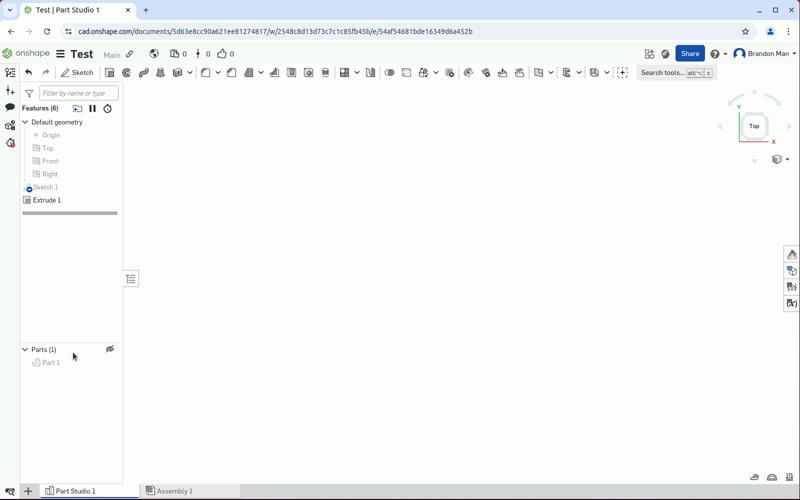
key(shift+s)
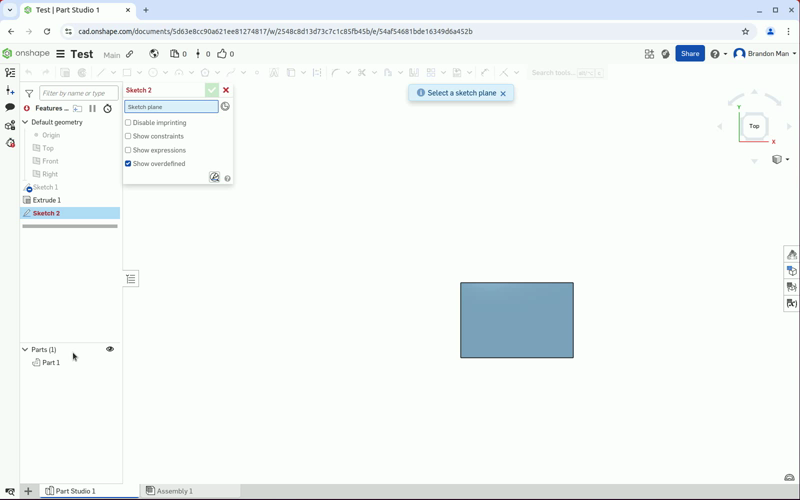
mouse_move(73, 150)
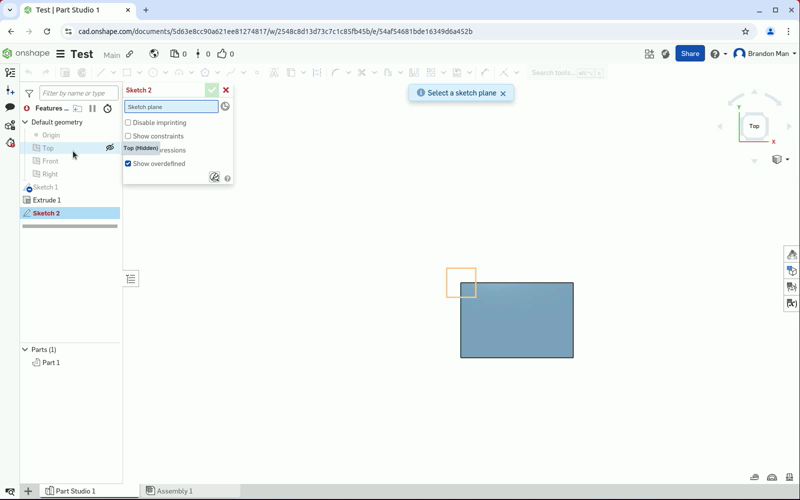
click(73, 150)
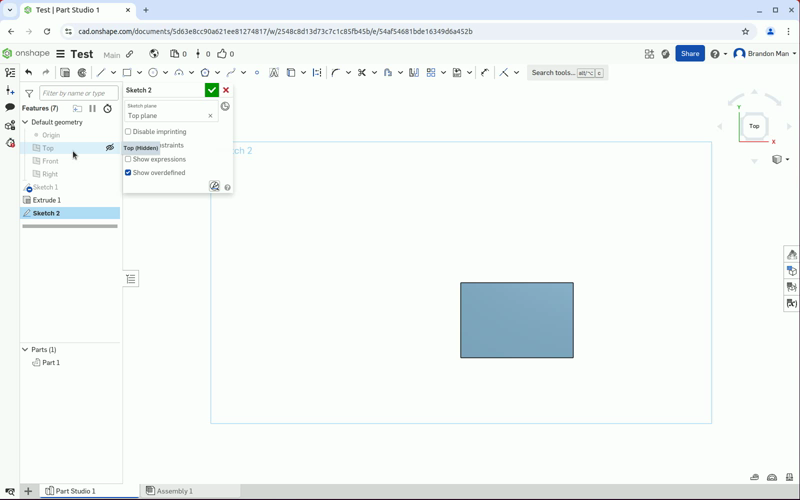
mouse_move(73, 352)
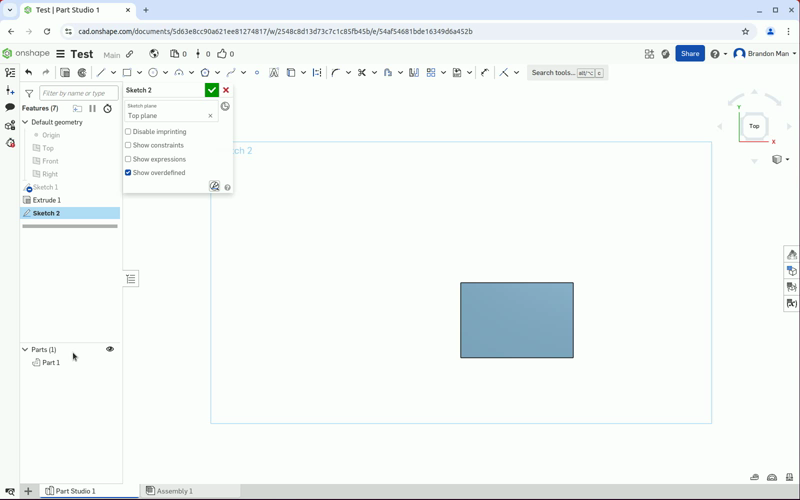
key(y)
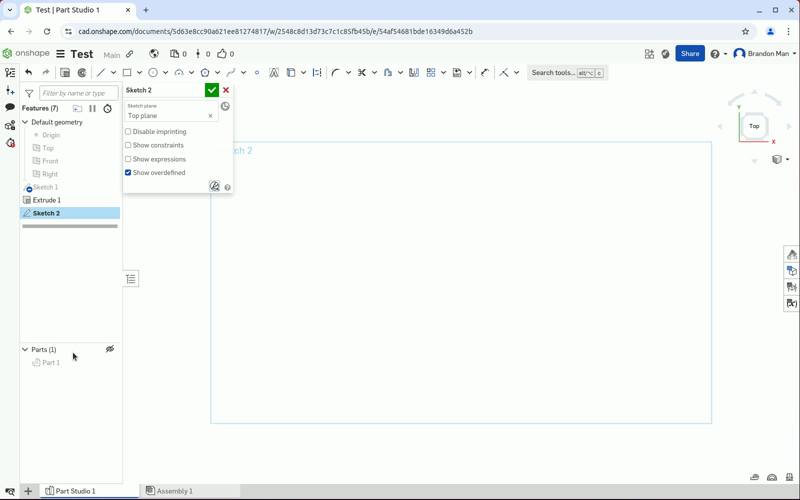
key(l)
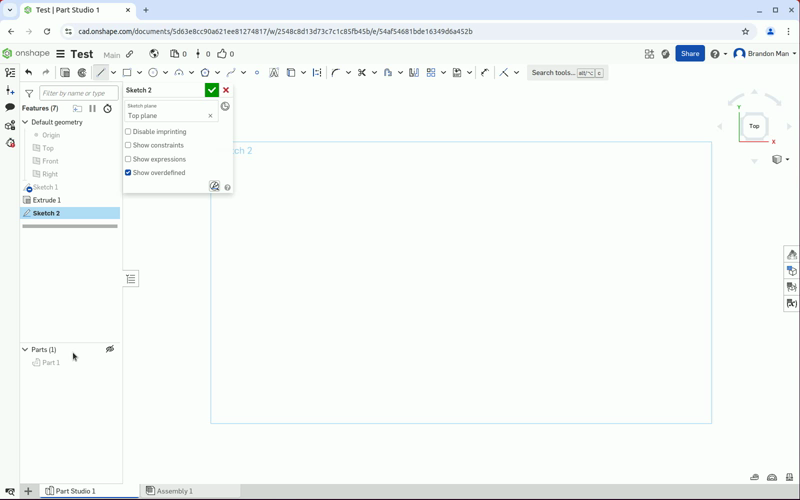
key_down(shift)
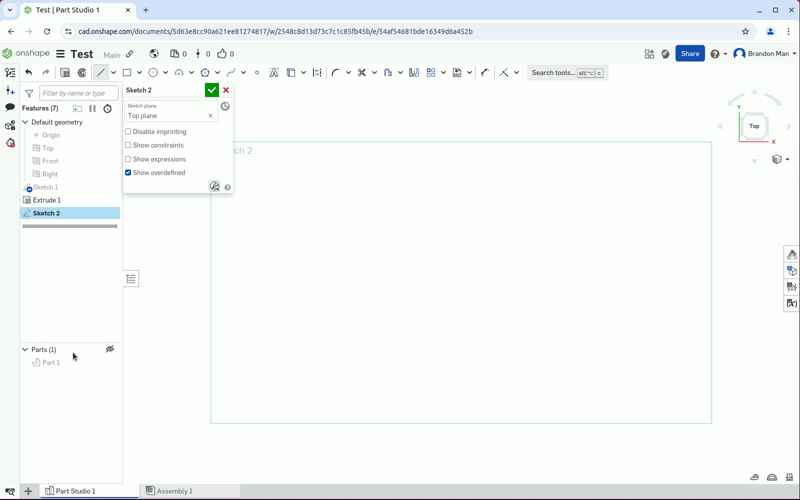
mouse_move(460, 282)
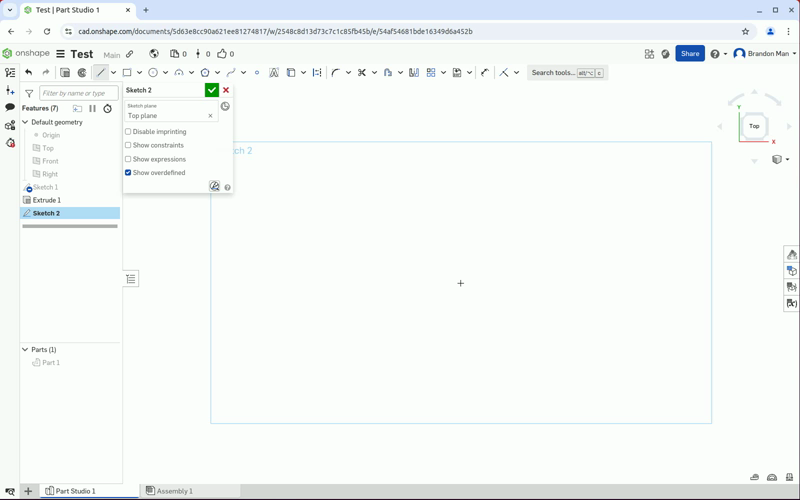
click(460, 282)
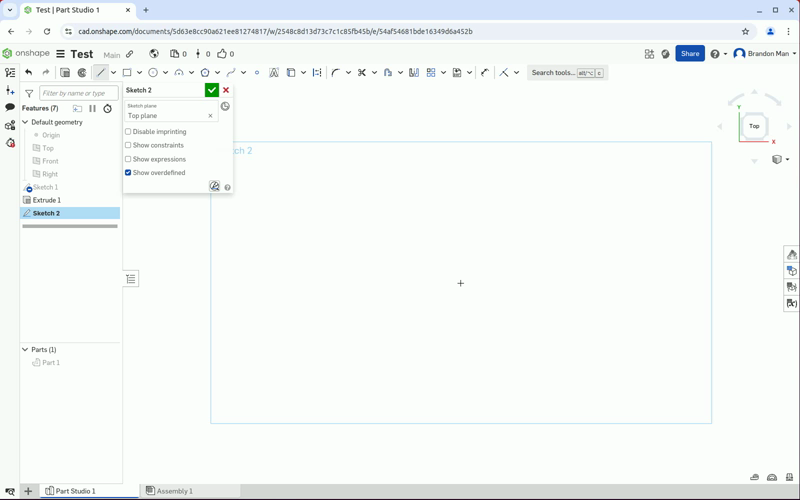
key_up(shift)
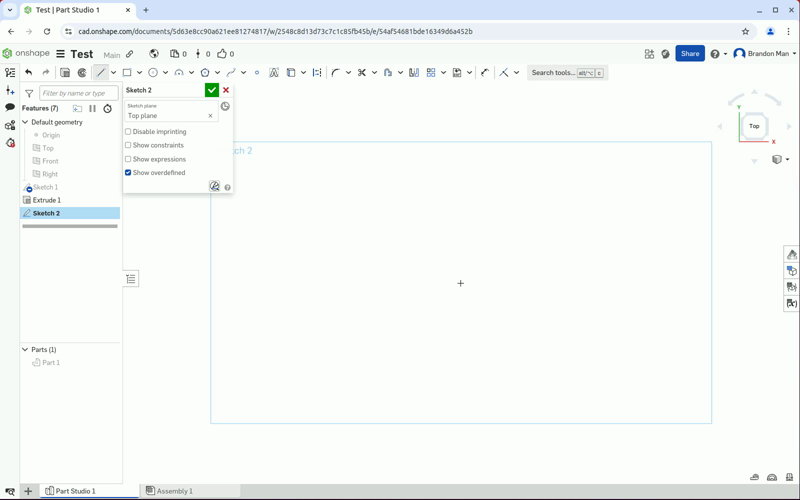
key_down(shift)
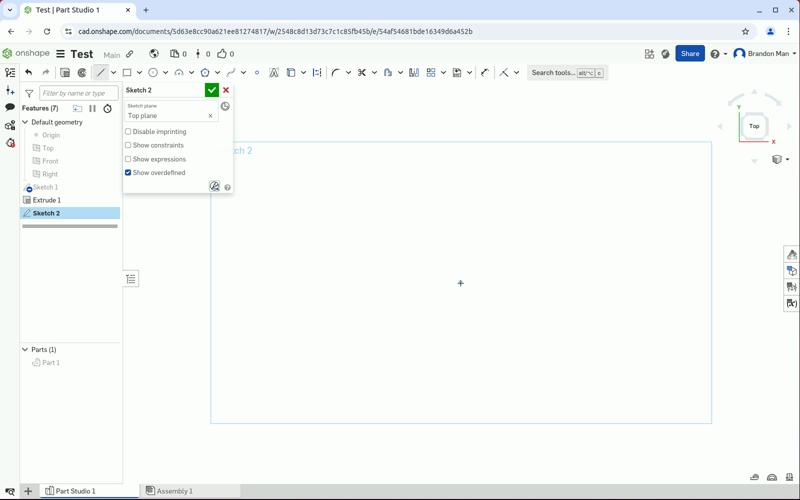
mouse_move(535, 357)
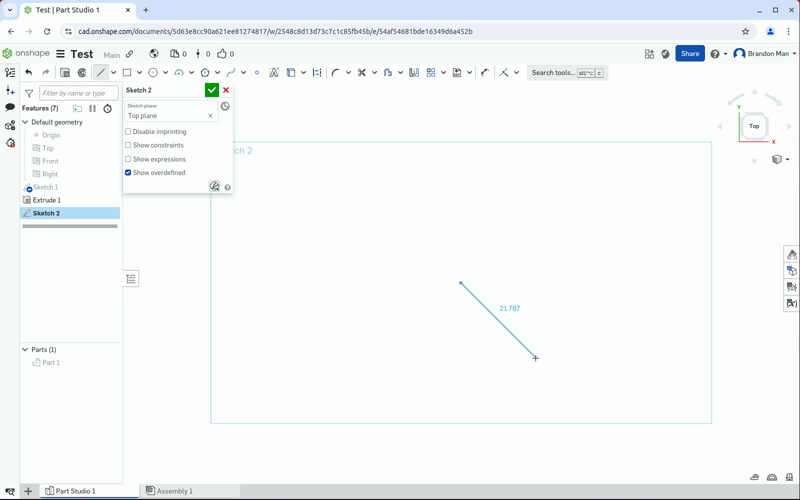
click(535, 357)
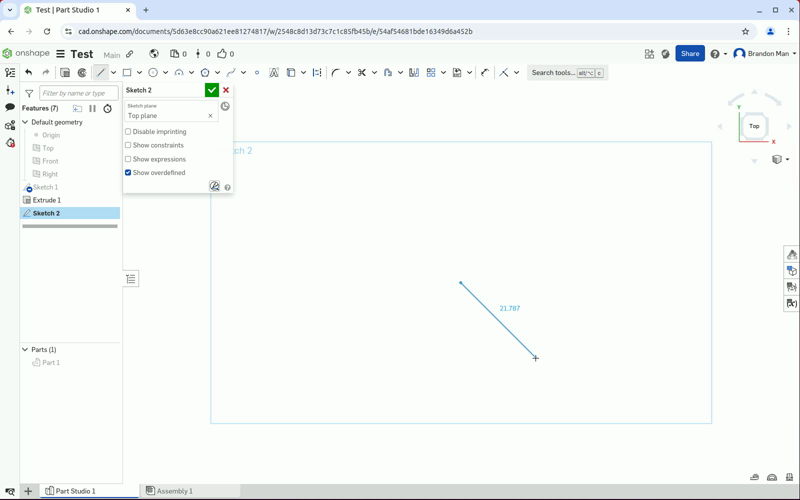
key_up(shift)
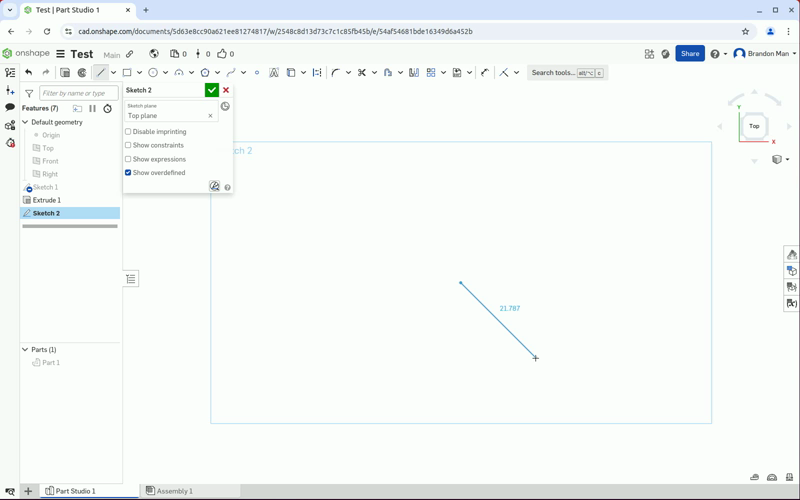
key_down(shift)
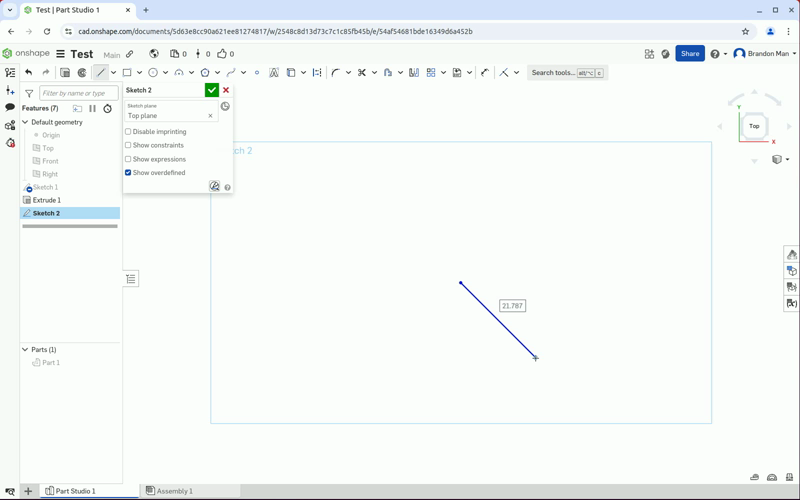
mouse_move(565, 357)
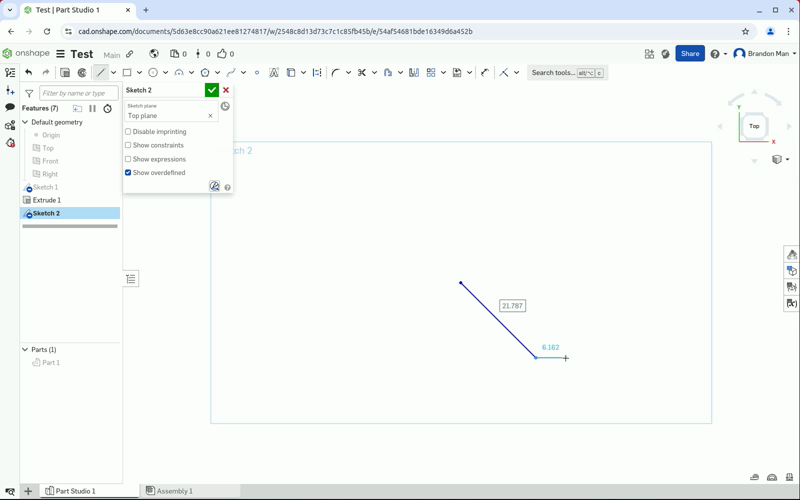
mouse_move(573, 357)
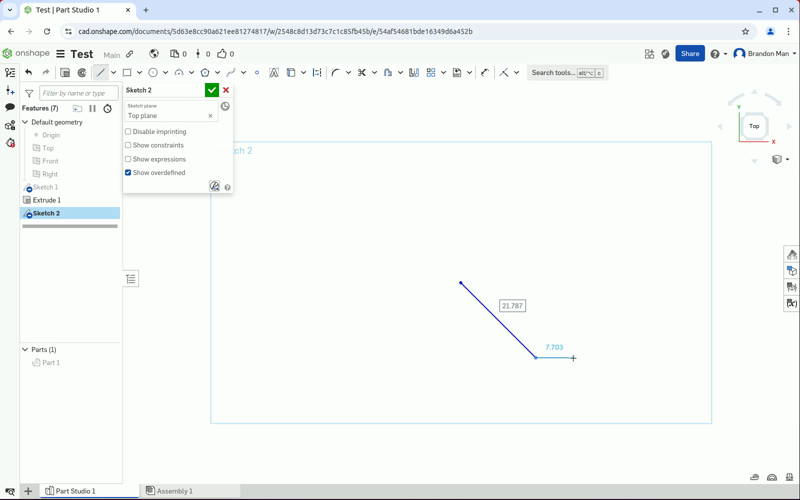
click(573, 357)
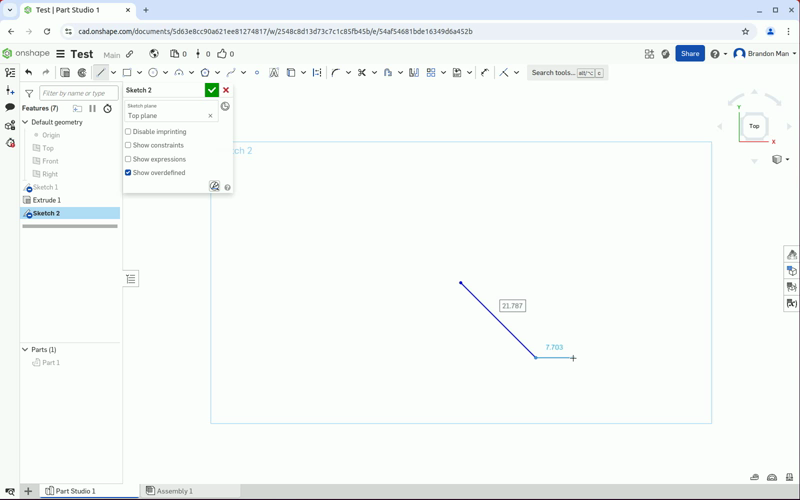
key_up(shift)
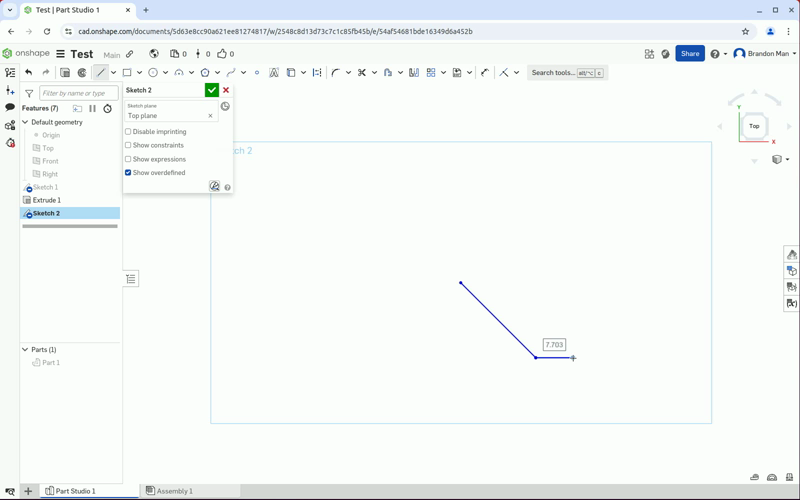
key_down(shift)
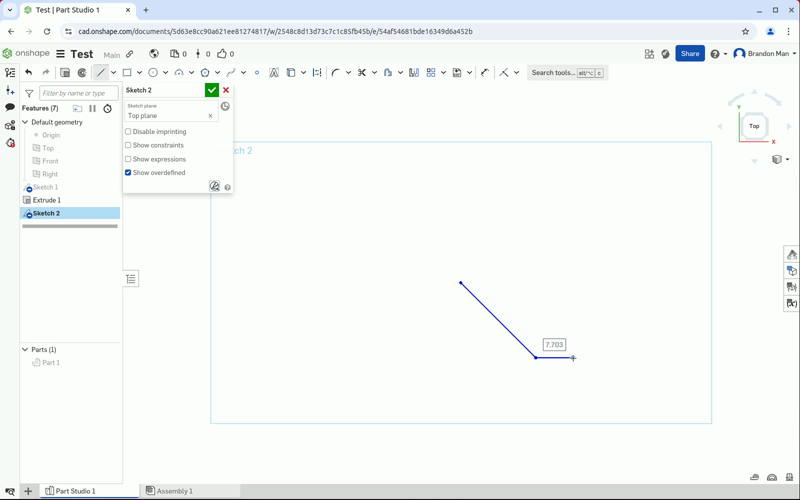
mouse_move(589, 357)
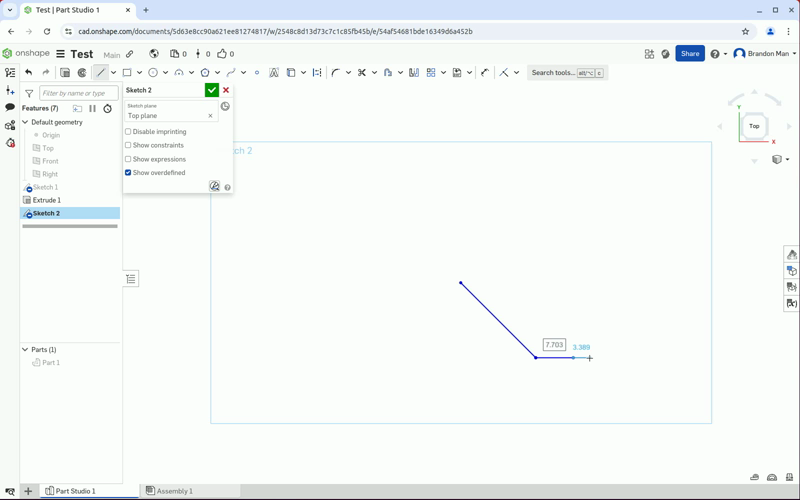
mouse_move(573, 339)
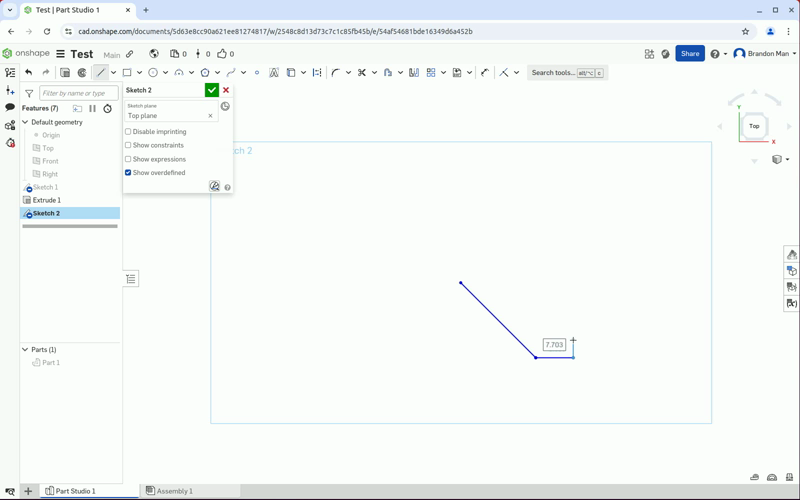
click(573, 339)
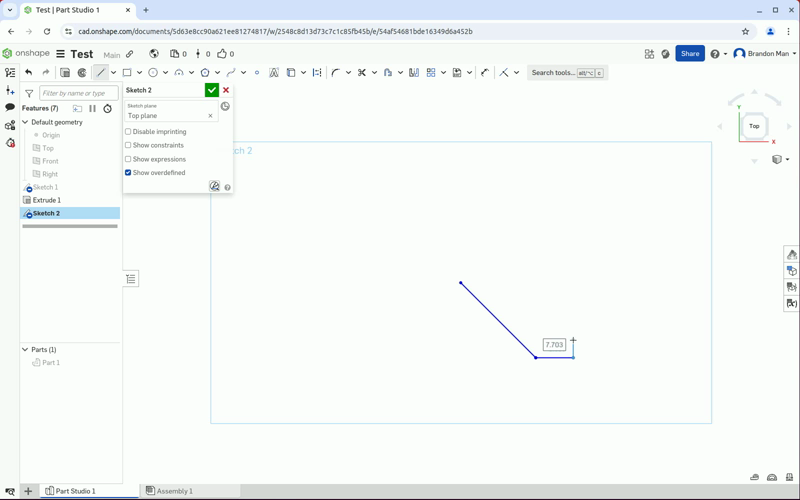
key_up(shift)
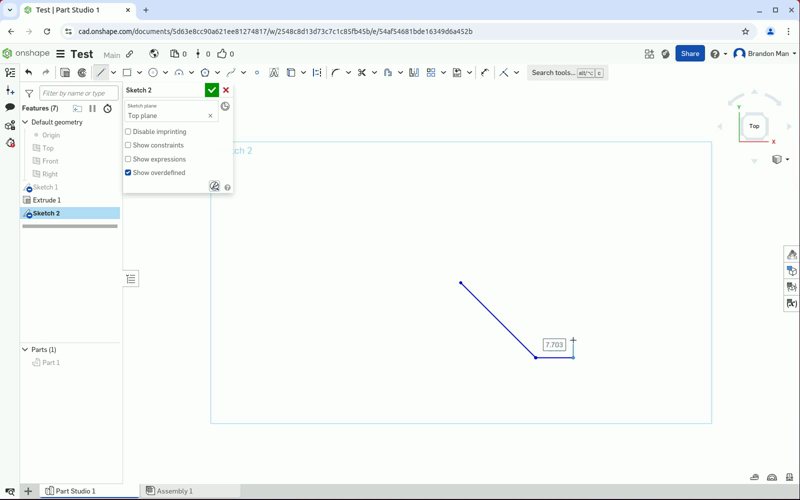
key_down(shift)
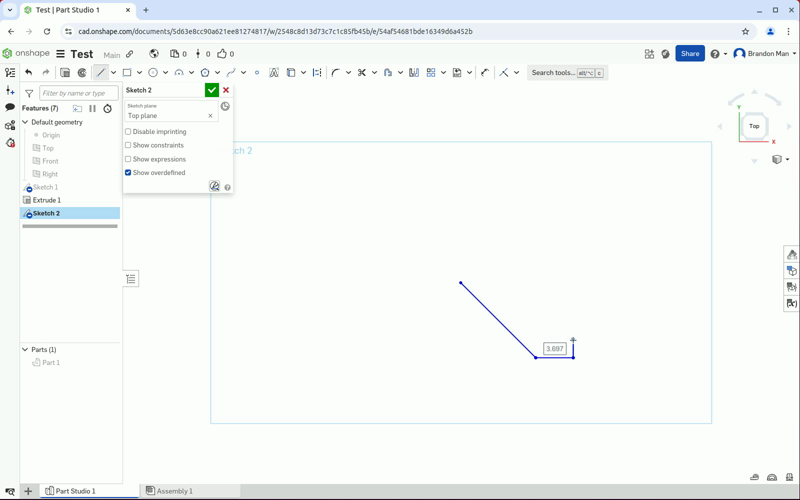
mouse_move(517, 282)
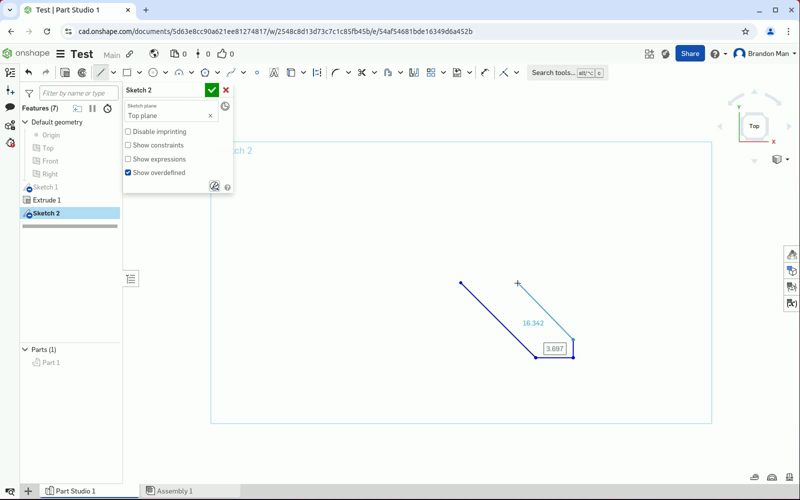
click(517, 282)
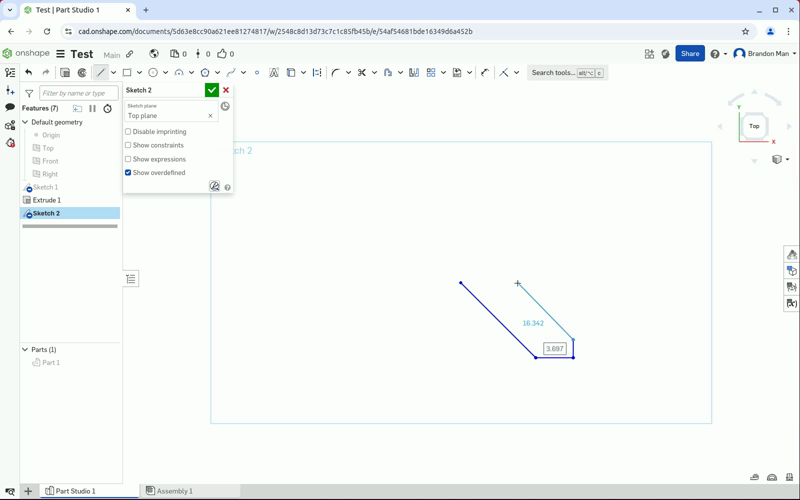
key_up(shift)
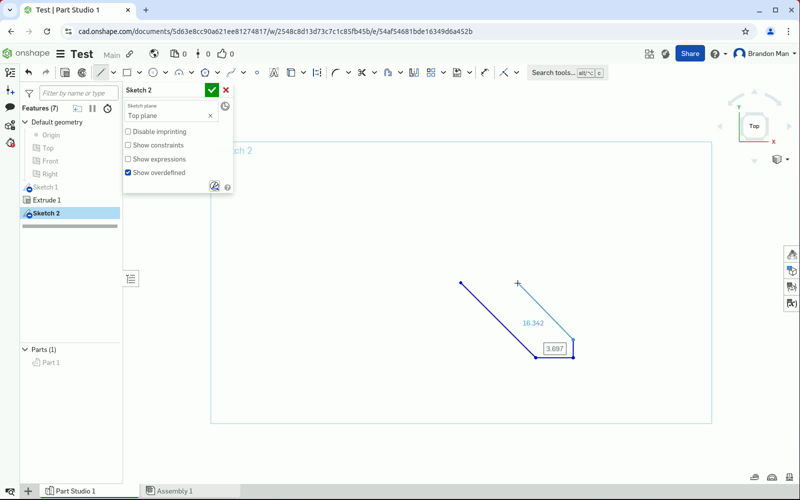
mouse_move(547, 282)
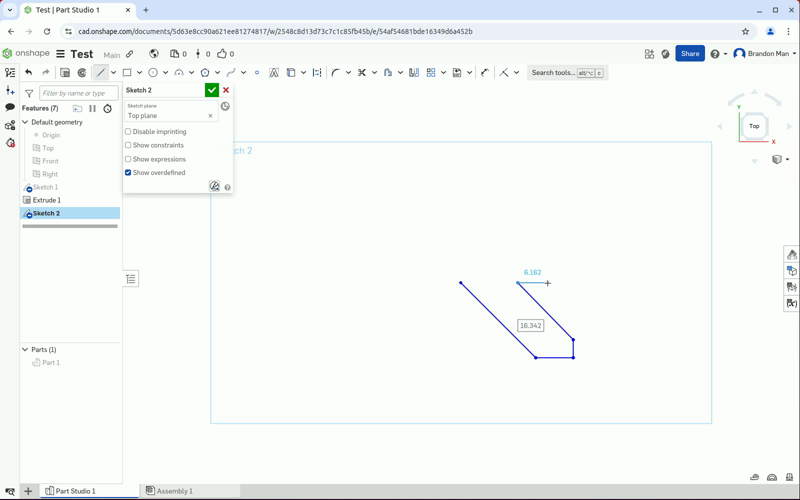
key_down(shift)
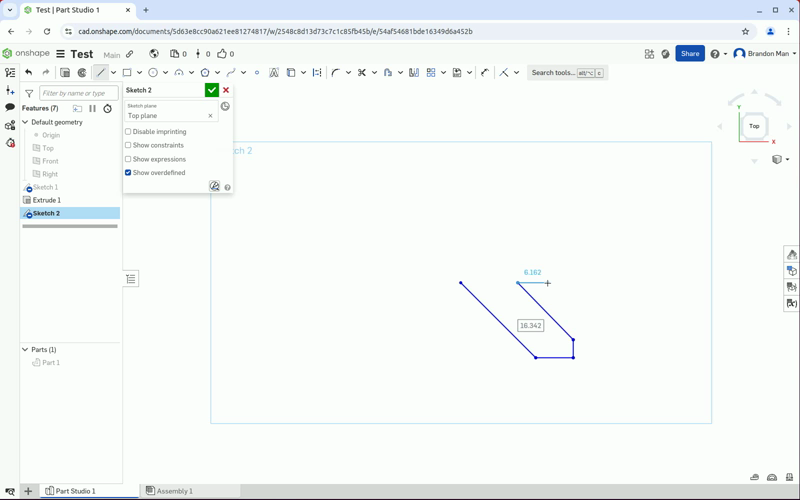
mouse_move(460, 282)
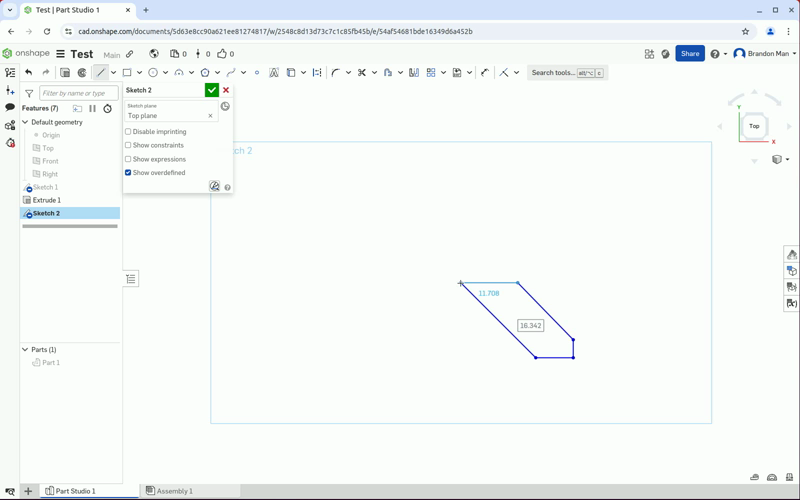
key_up(shift)
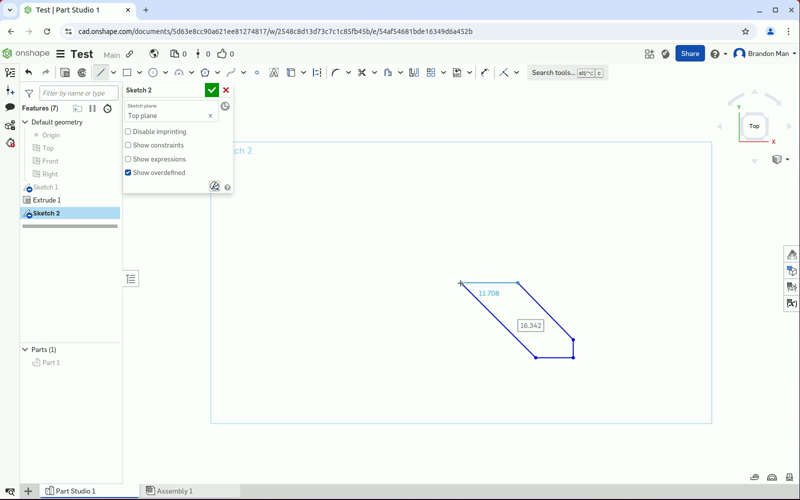
click(460, 282)
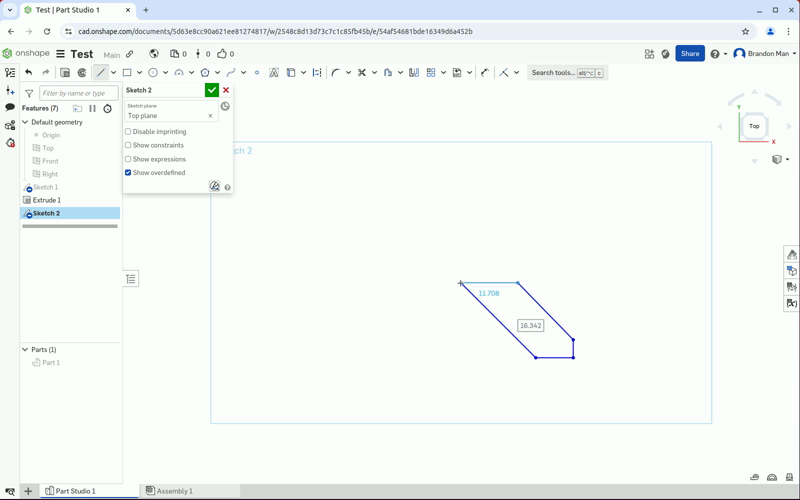
key(esc)
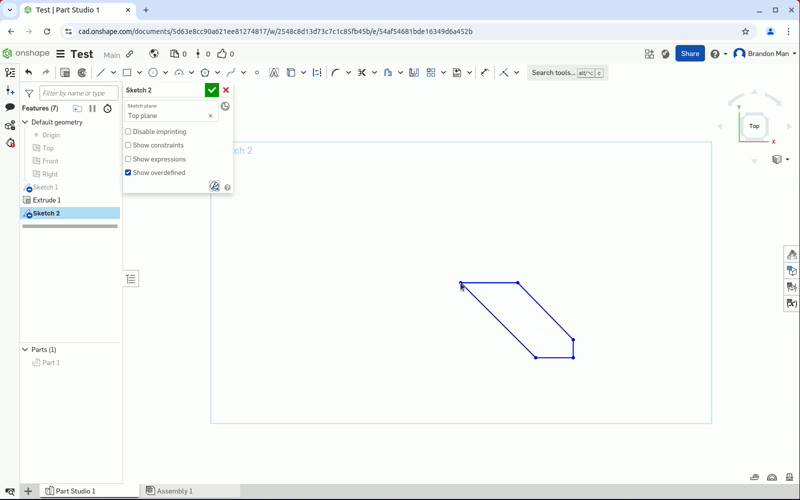
mouse_move(526, 329)
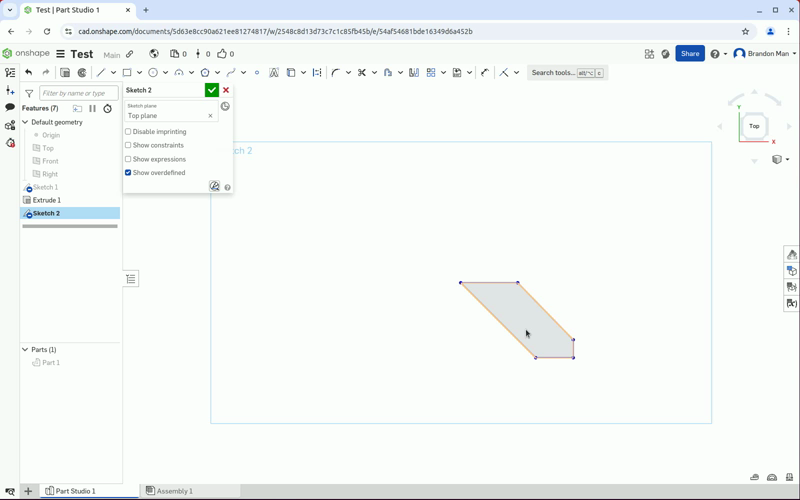
click(526, 329)
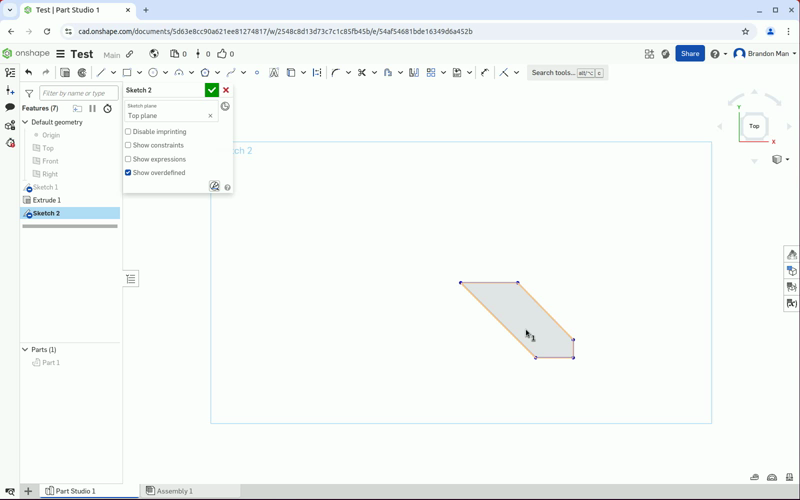
mouse_move(73, 352)
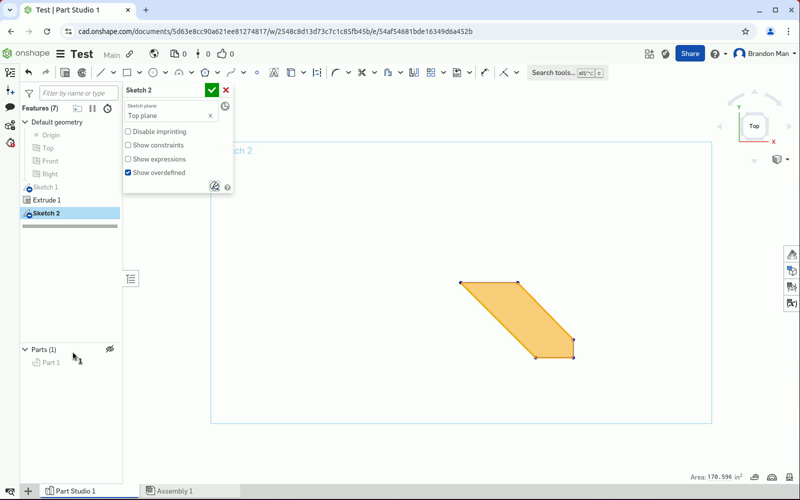
key(shift+y)
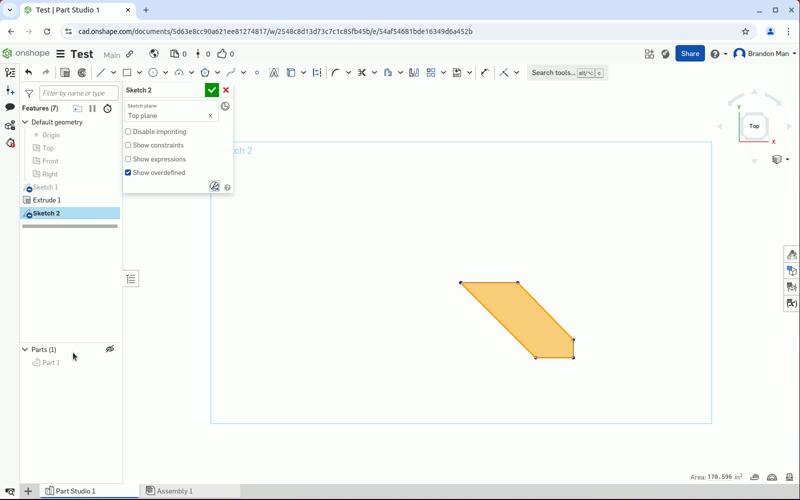
key(shift+e)
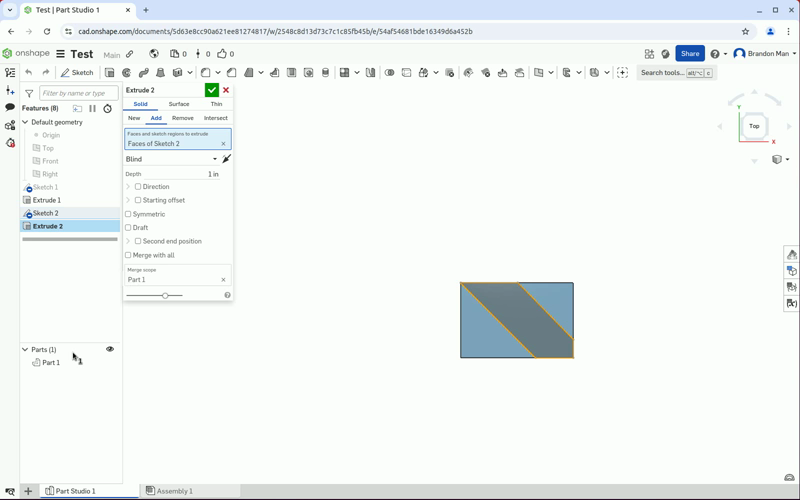
mouse_move(143, 106)
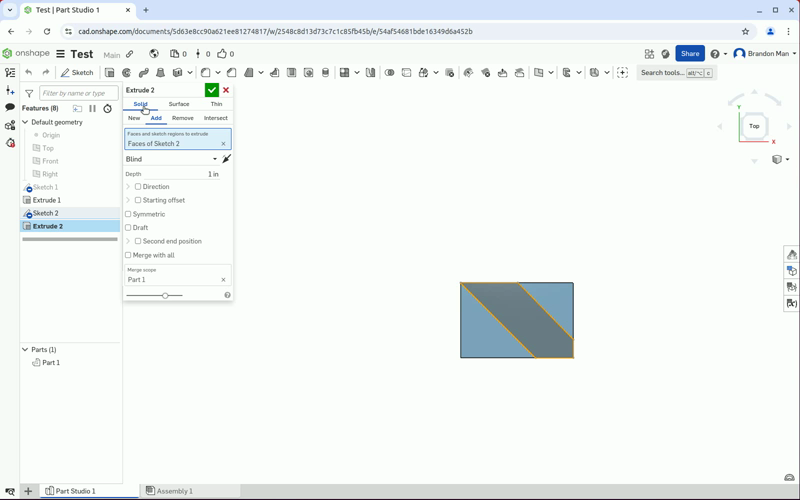
click(143, 106)
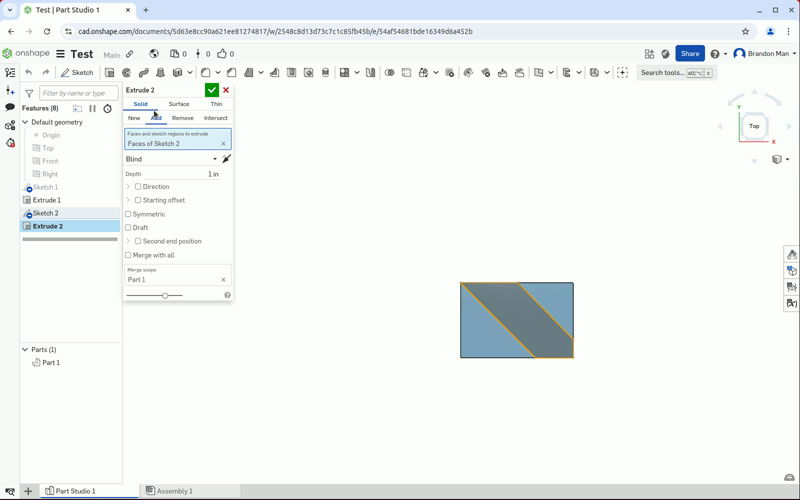
mouse_move(186, 120)
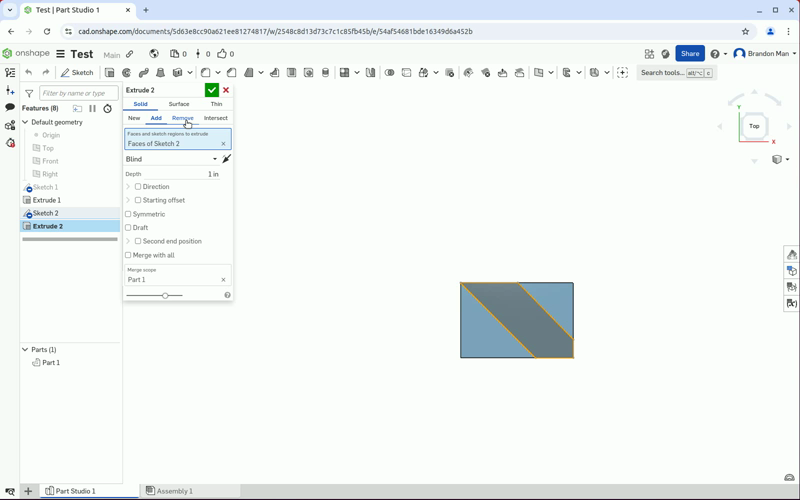
click(186, 120)
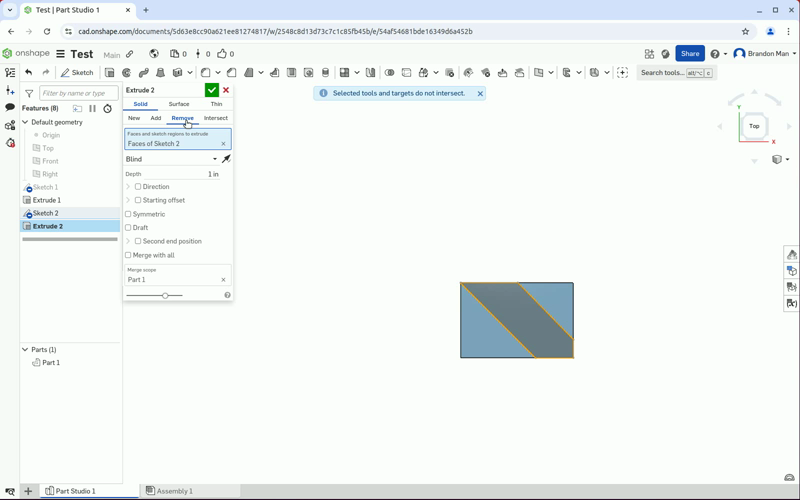
key(tab, 4)
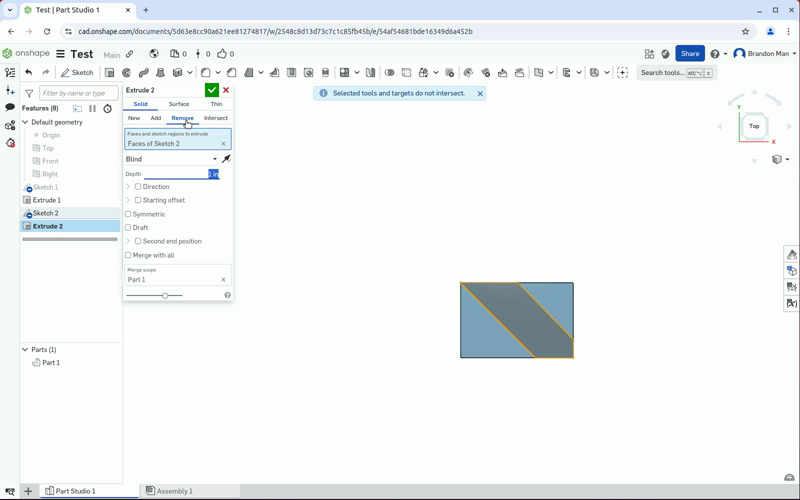
text(-7.703)
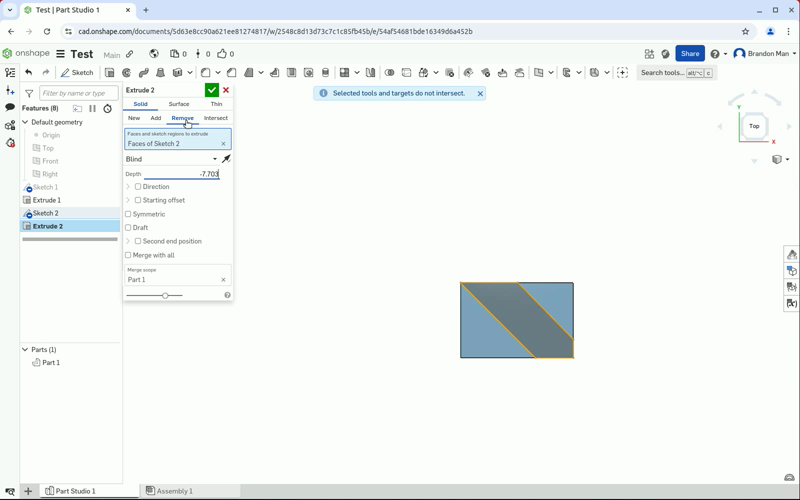
key(tab, 6)
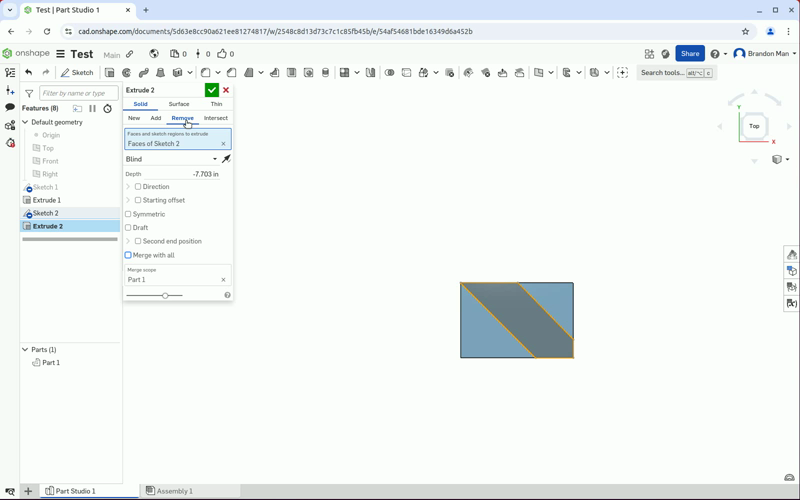
key(space)
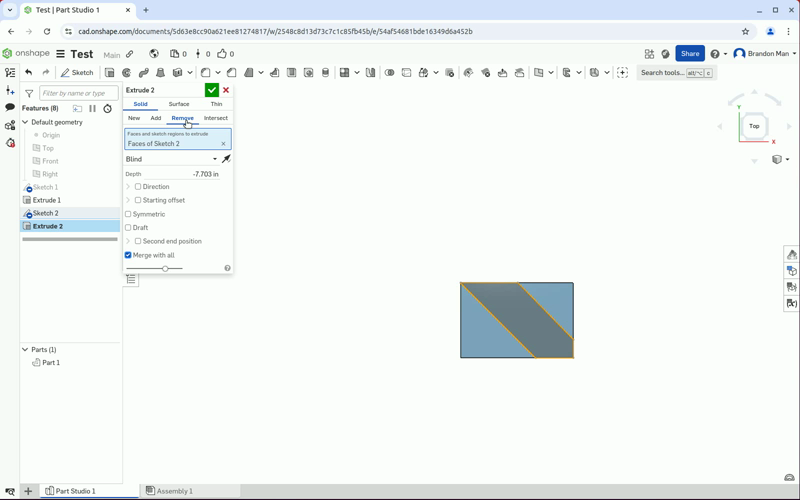
key(enter)
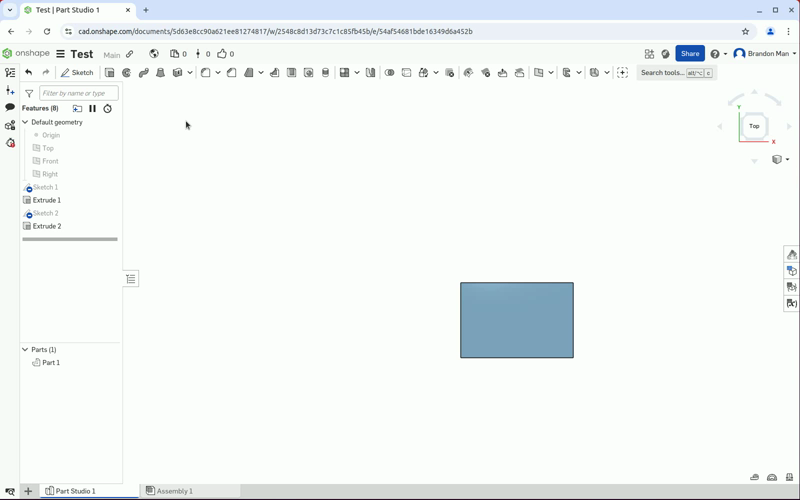
key(shift+h)
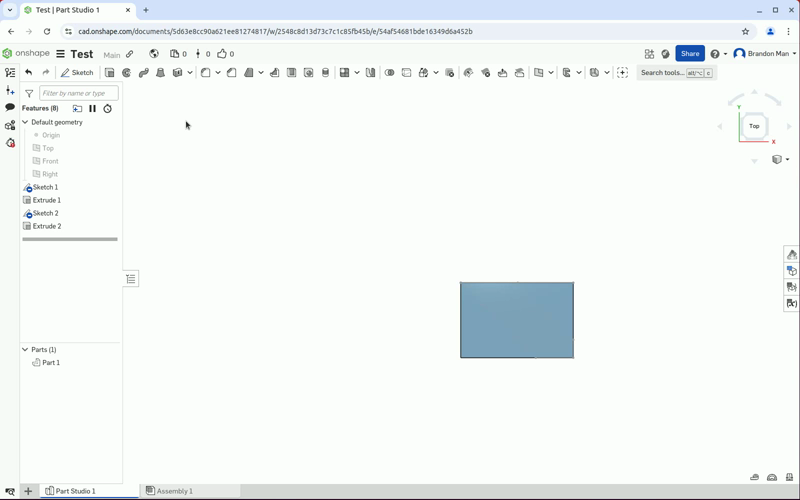
key(shift+h)
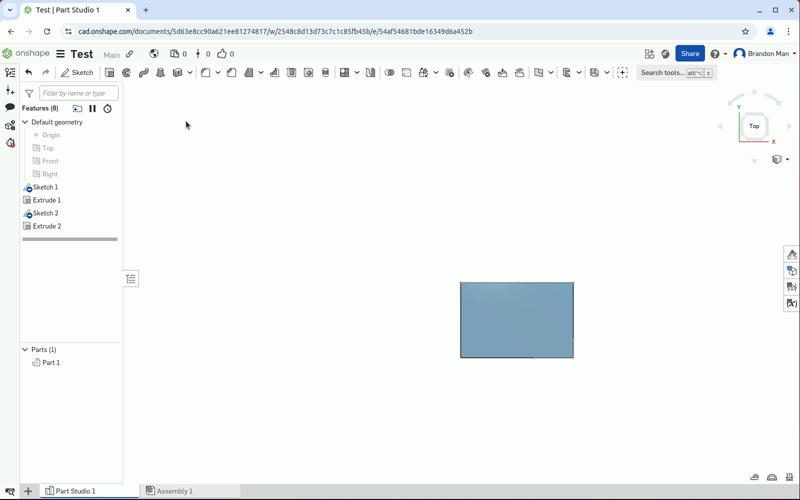
key(shift+7)
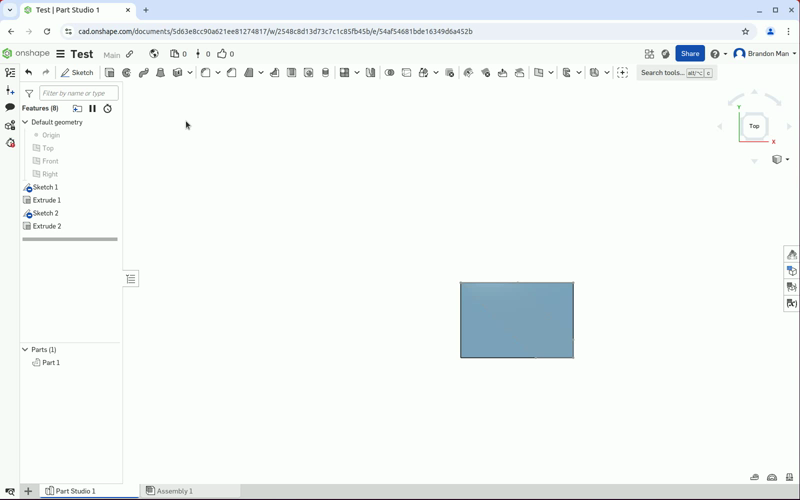
key(up, 3)
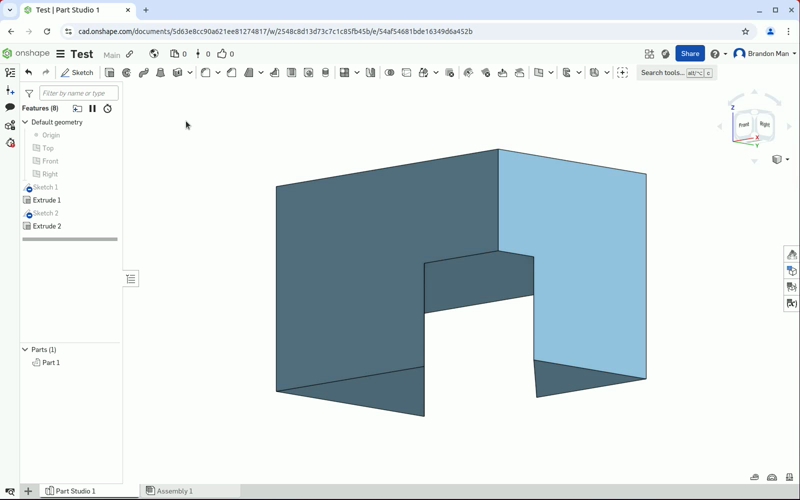
key(left, 3)
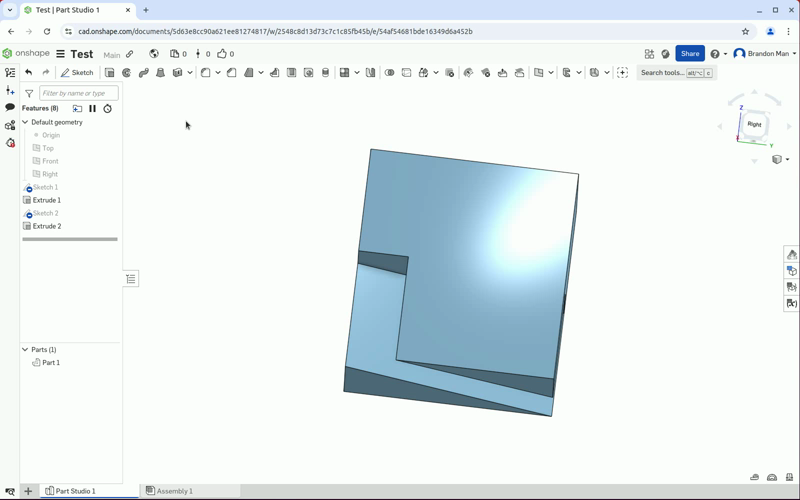
key(right, 3)
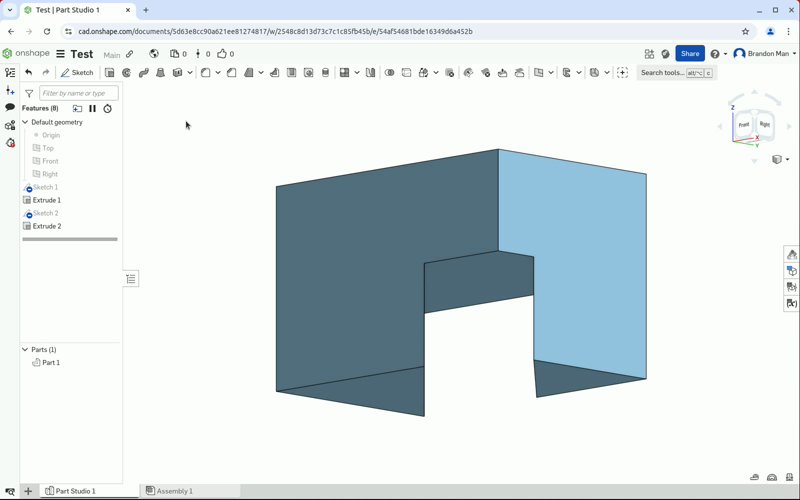
key(down, 3)
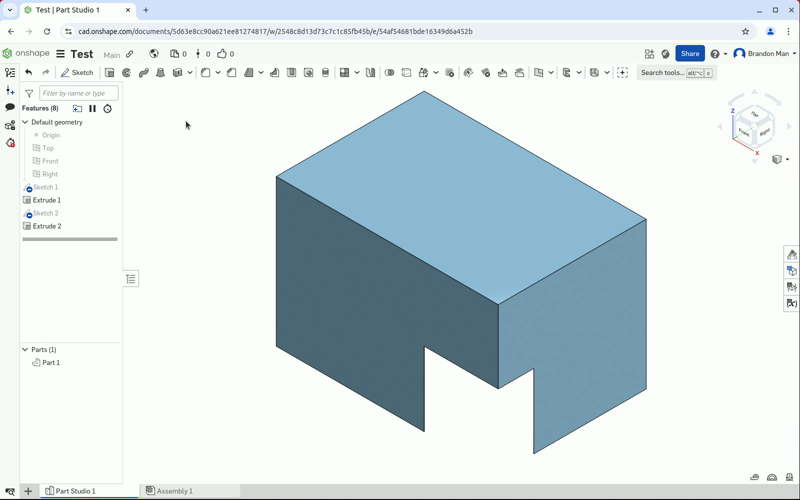
mouse_move(73, 189)
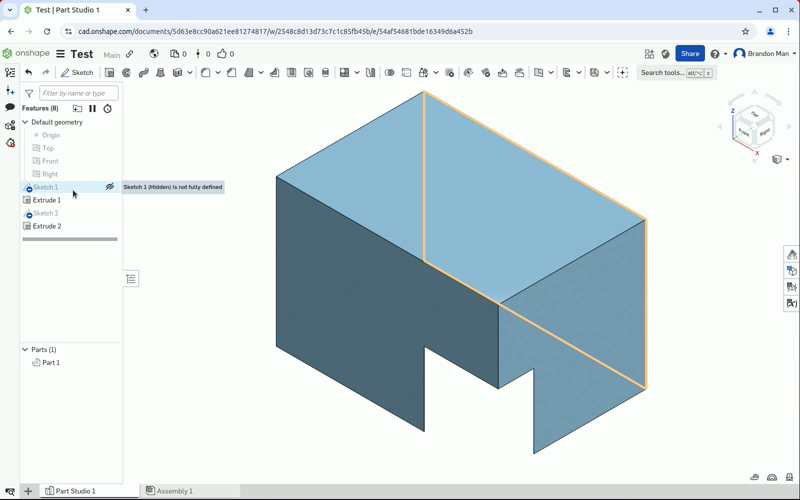
click(73, 189)